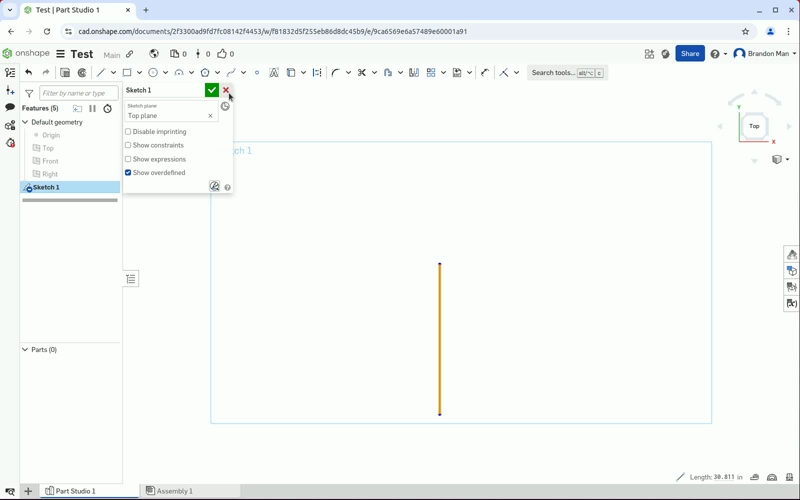
key(shift+h)
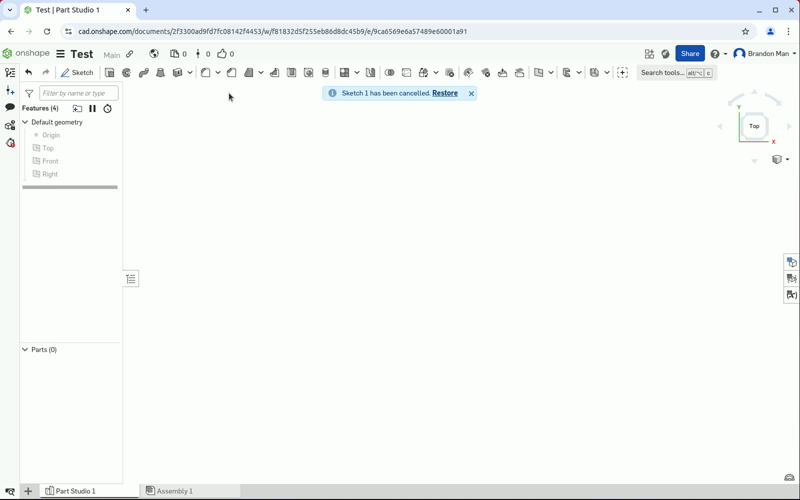
mouse_move(73, 352)
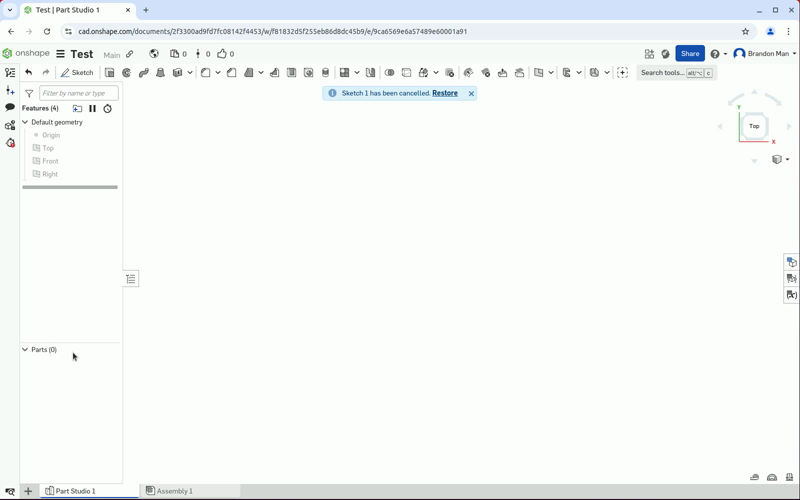
key(y)
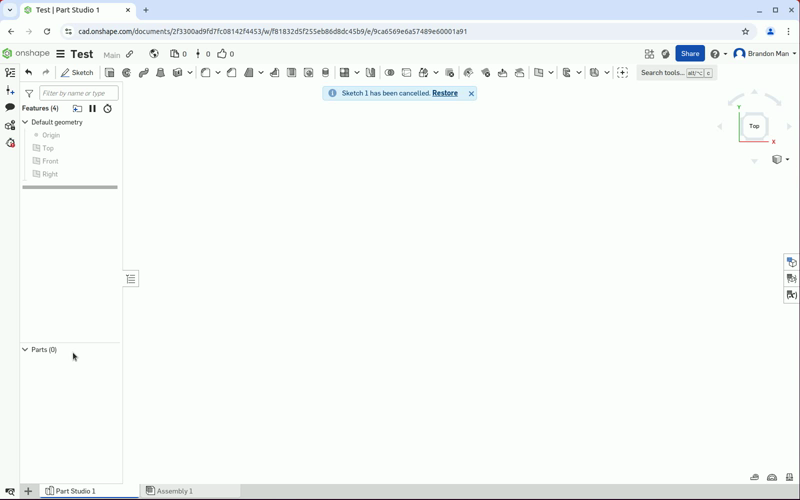
key(shift+p)
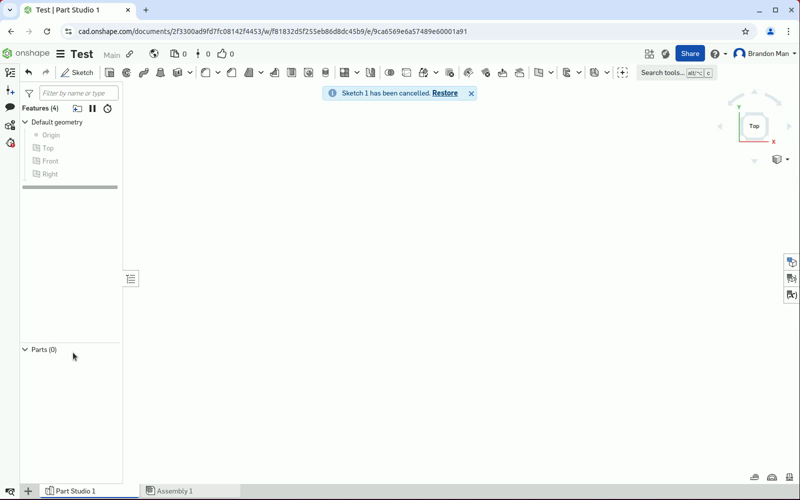
key(space)
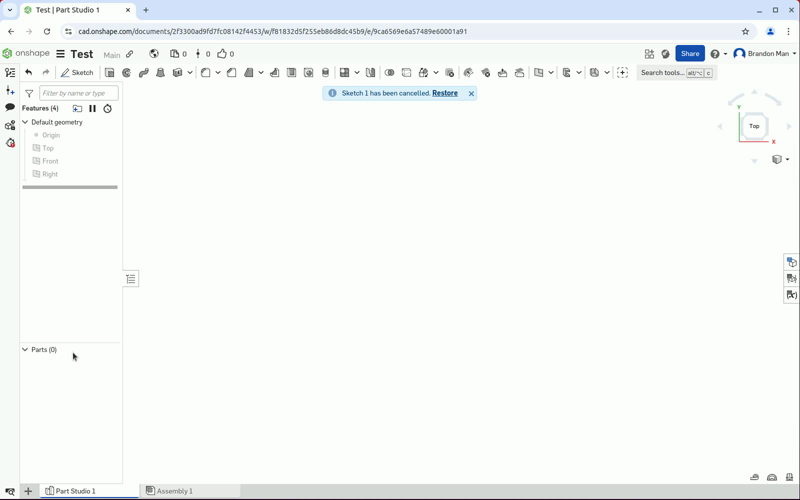
key_down(shift)
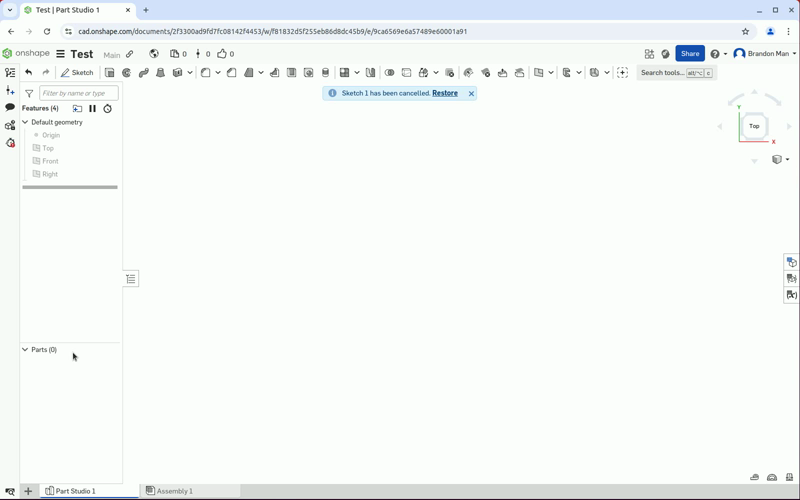
key(up)
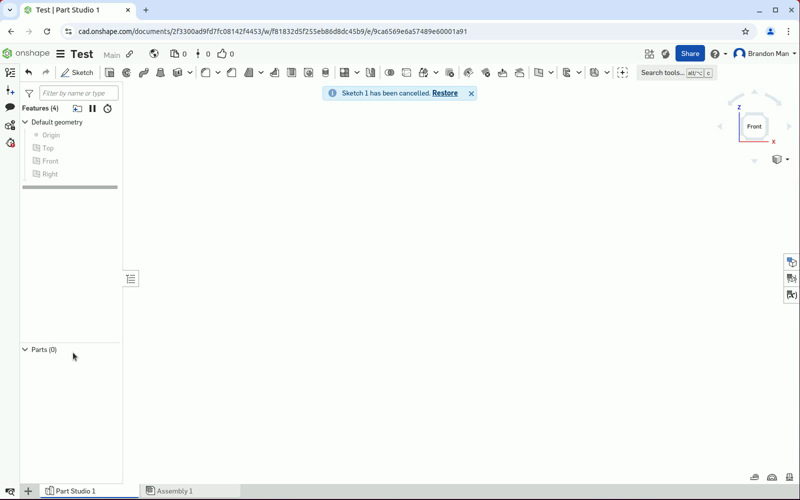
key_up(shift)
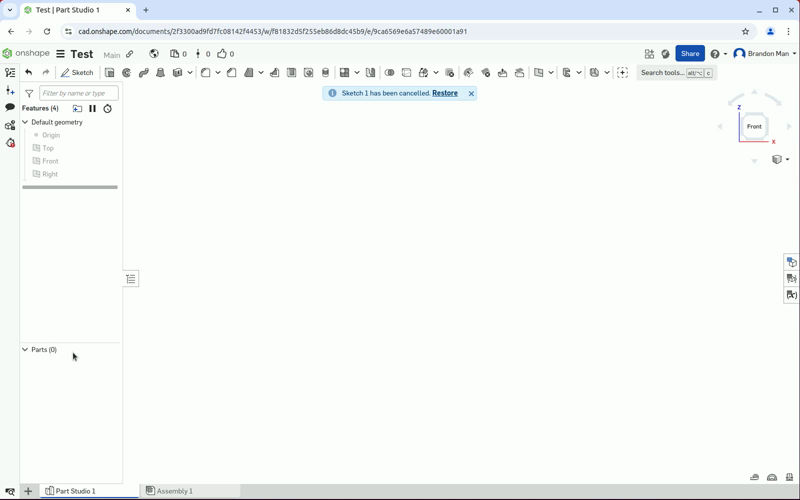
mouse_move(73, 352)
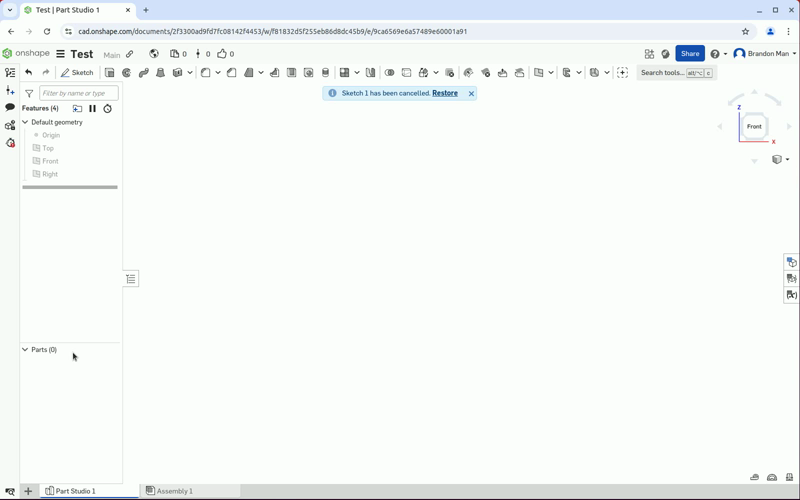
key(shift+y)
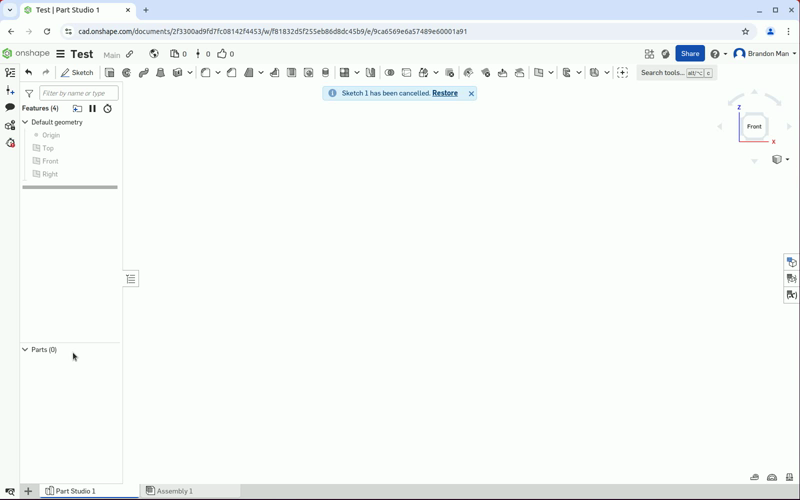
key(shift+s)
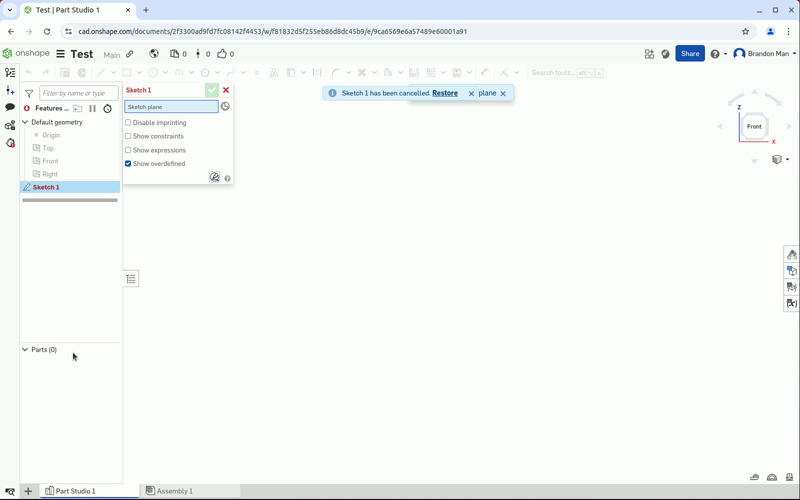
mouse_move(73, 163)
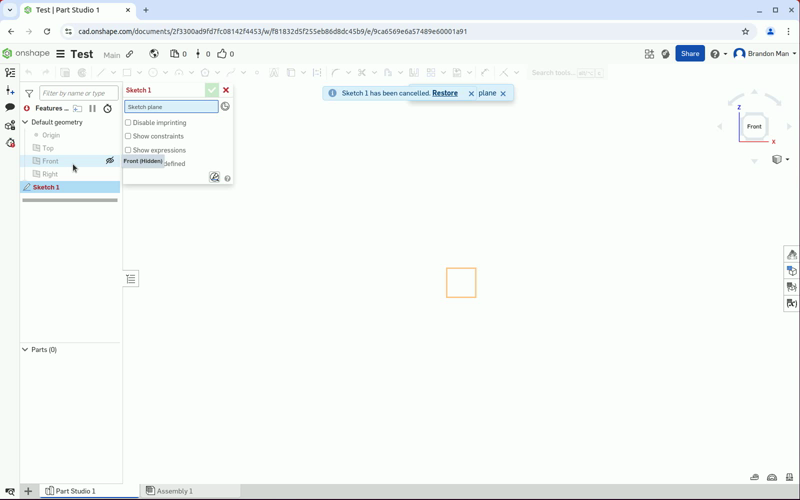
click(73, 163)
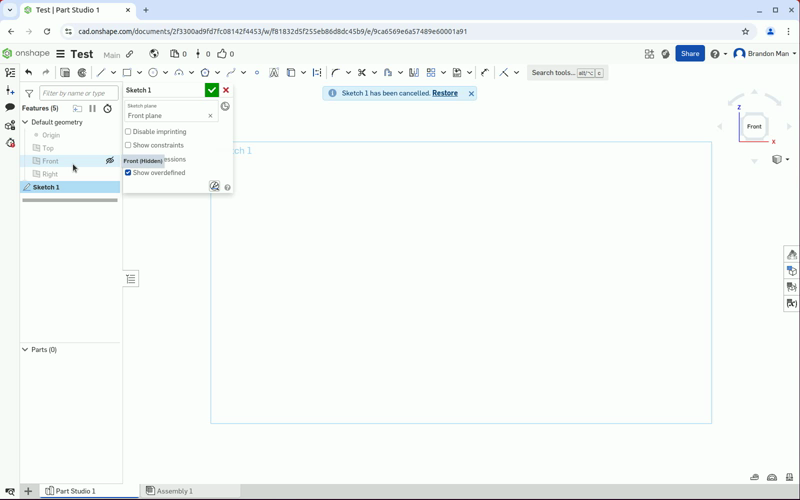
mouse_move(73, 352)
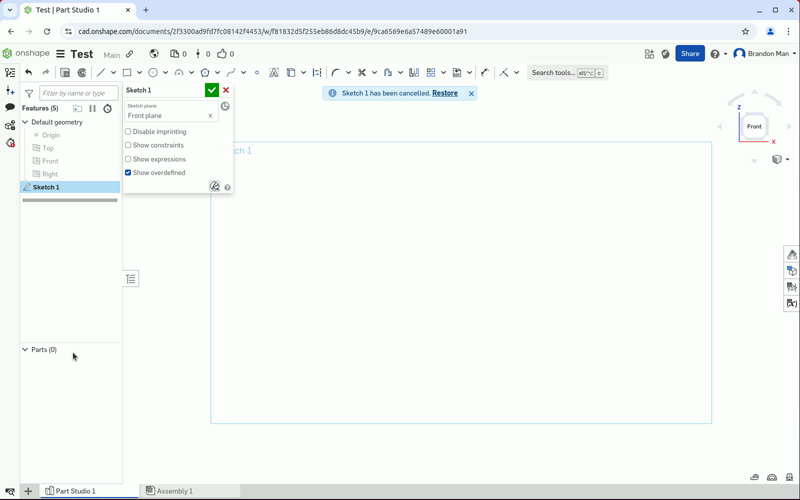
key(y)
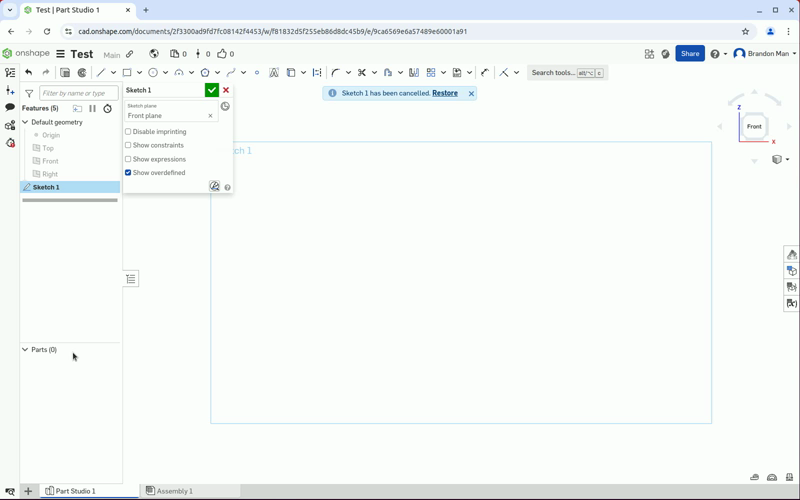
key(c)
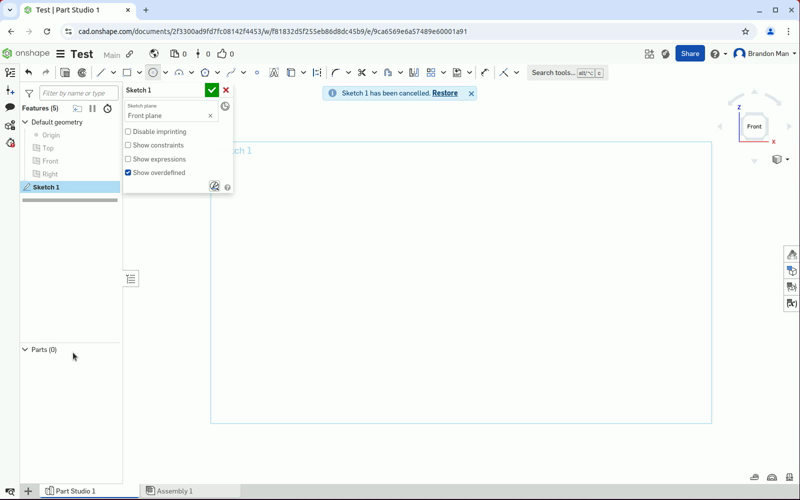
key_down(shift)
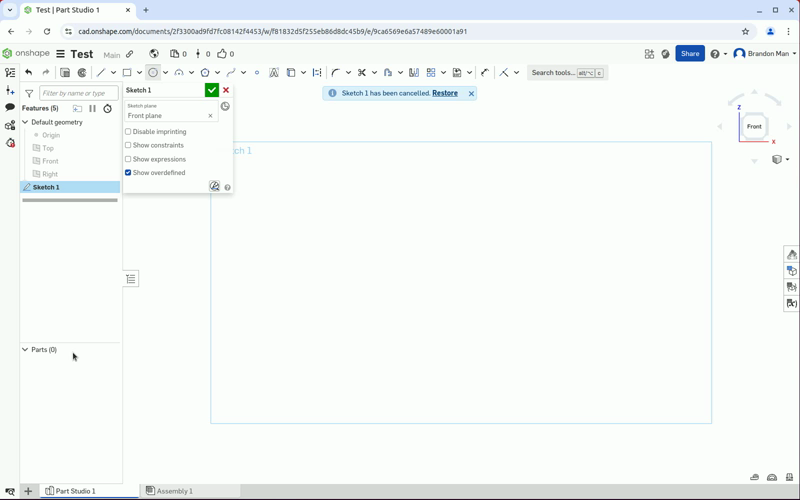
mouse_move(389, 282)
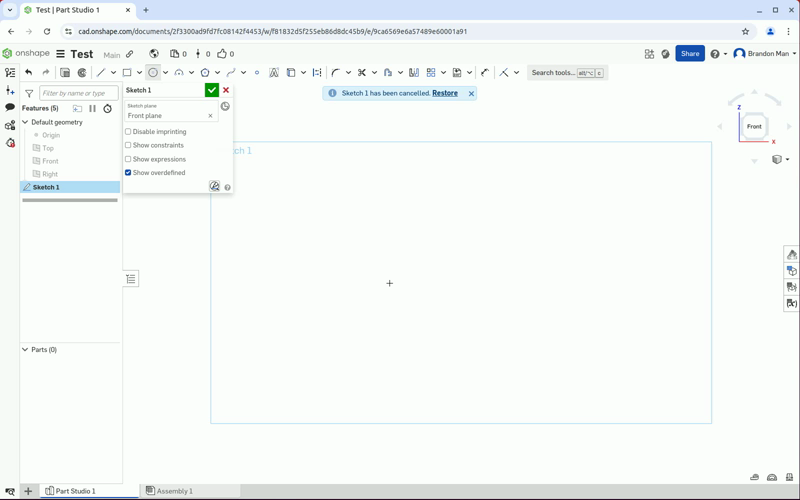
click(389, 282)
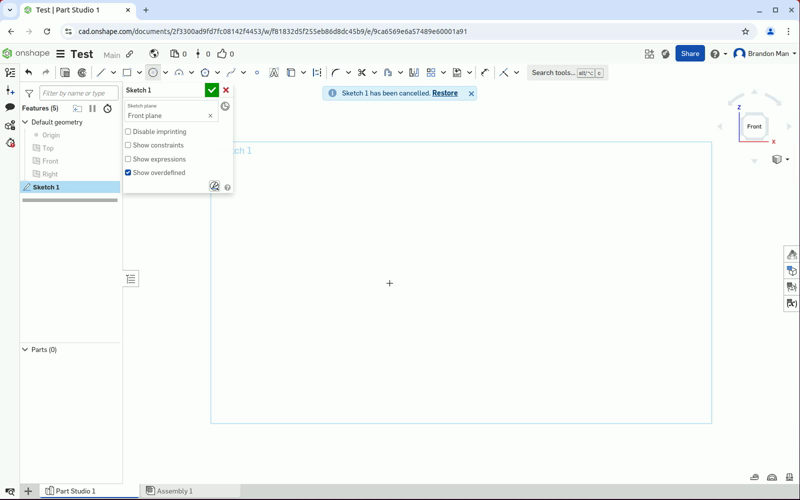
key_up(shift)
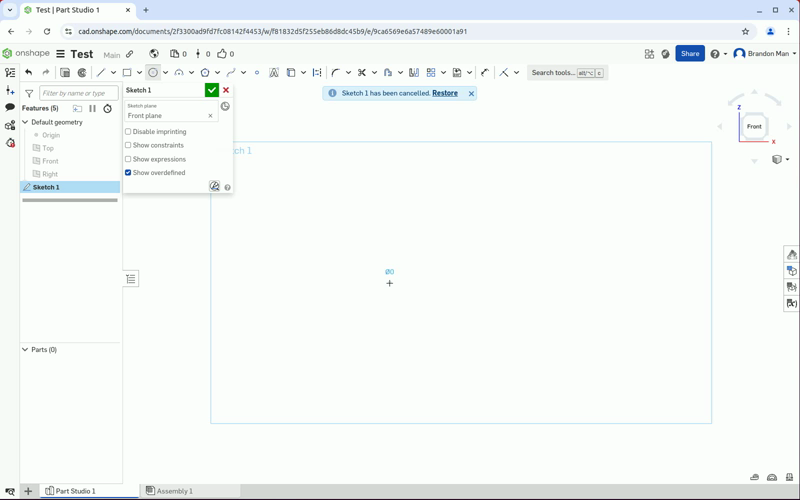
mouse_move(395, 282)
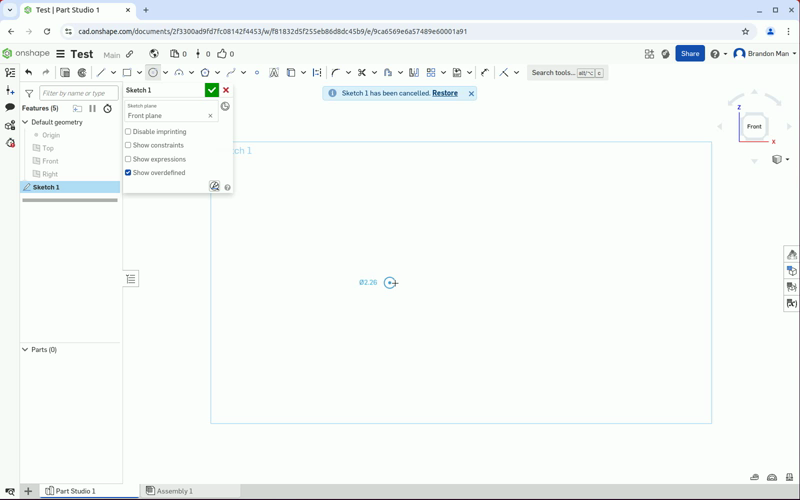
click(395, 282)
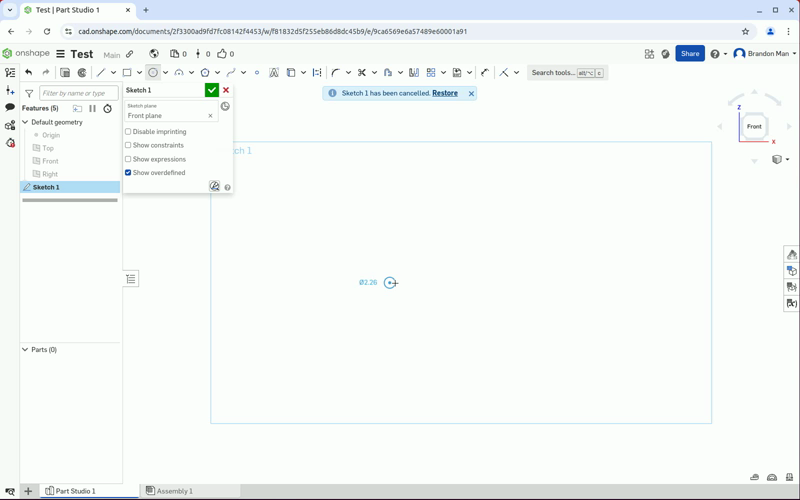
key(esc)
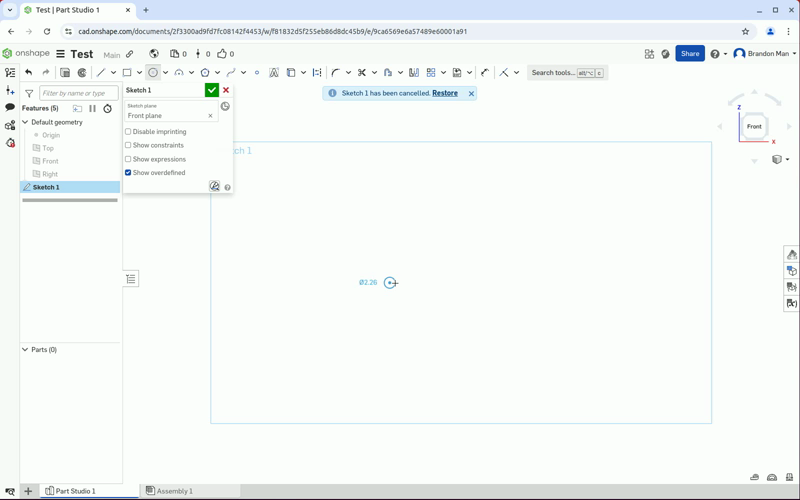
mouse_move(385, 284)
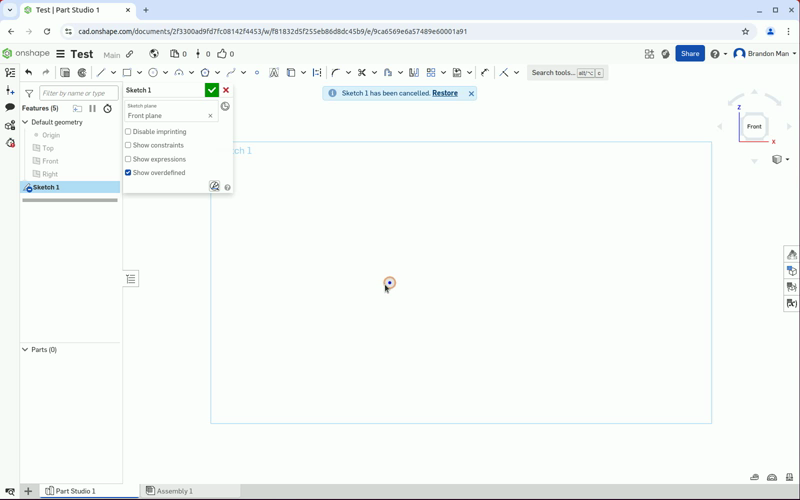
scroll(6)
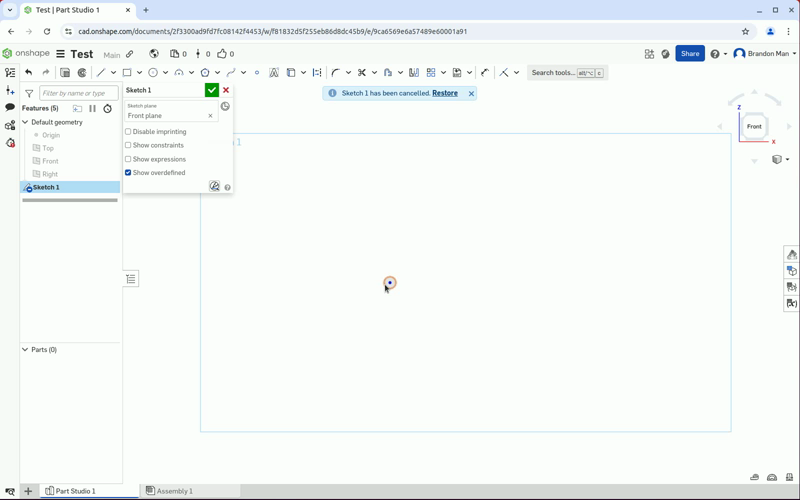
scroll(6)
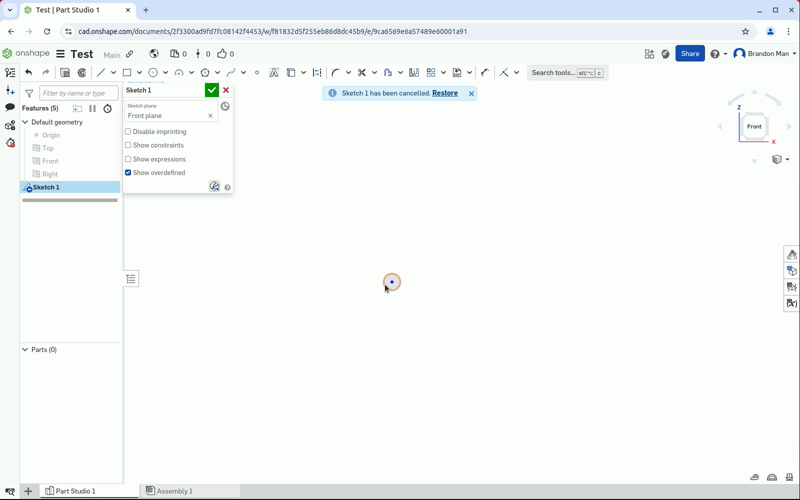
scroll(6)
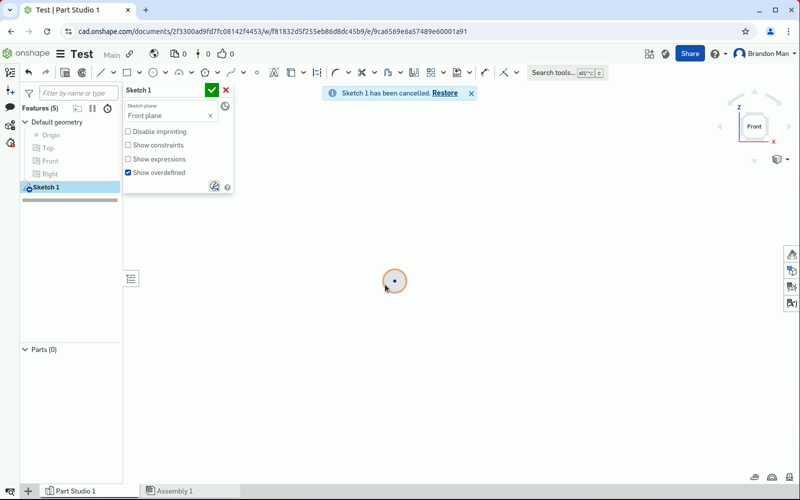
scroll(6)
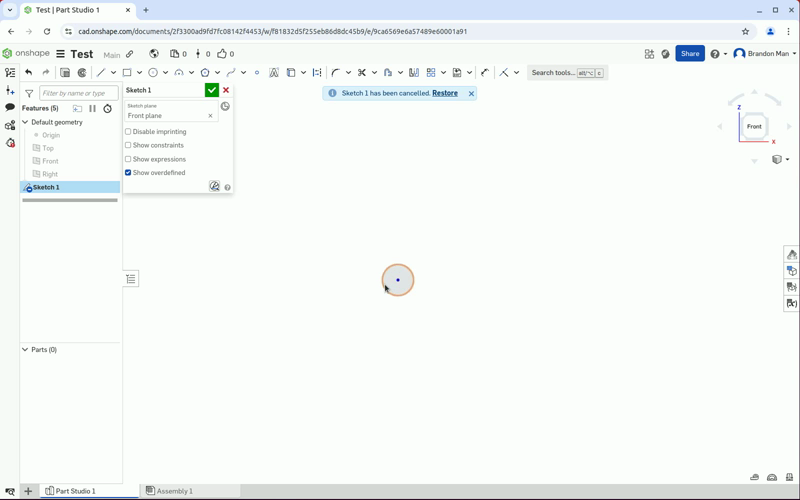
scroll(6)
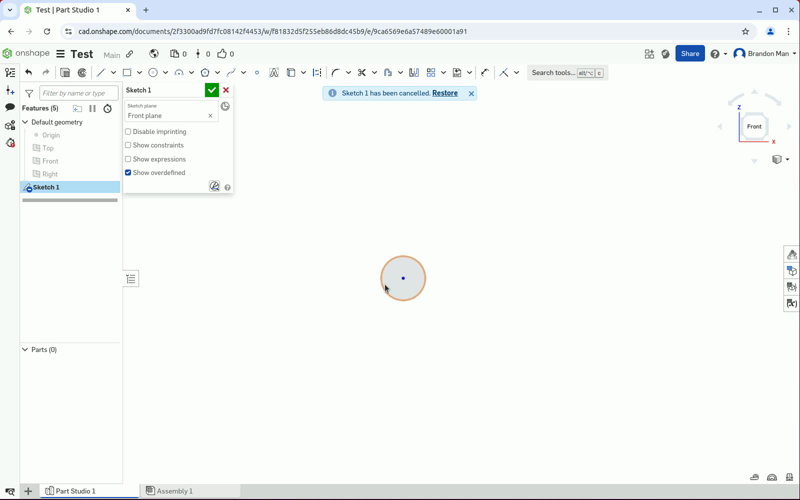
scroll(6)
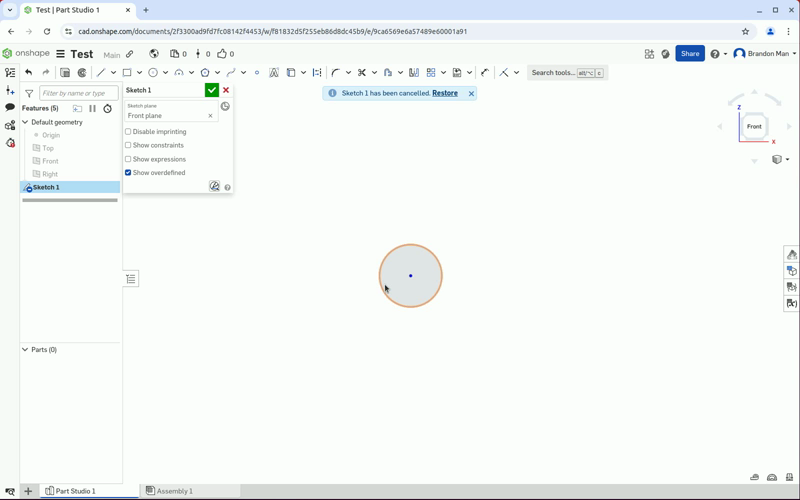
scroll(6)
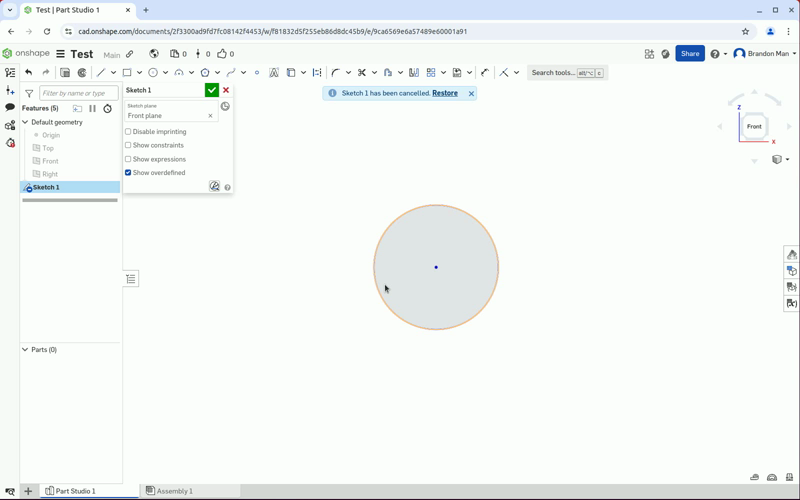
click(385, 284)
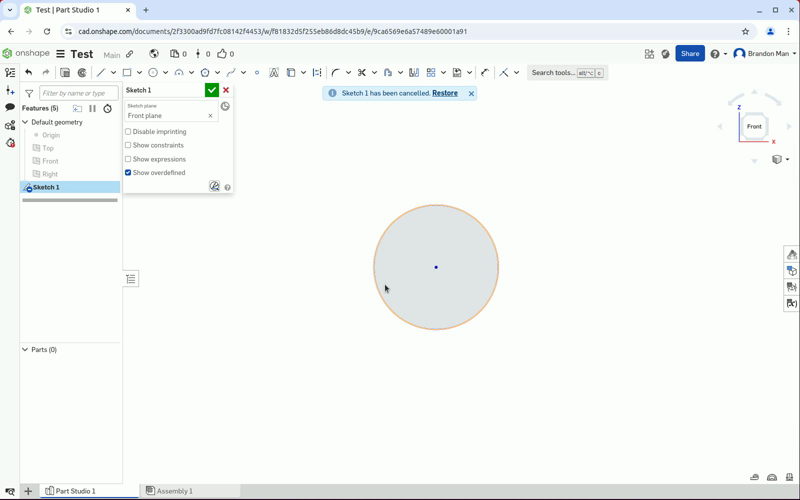
scroll(-6)
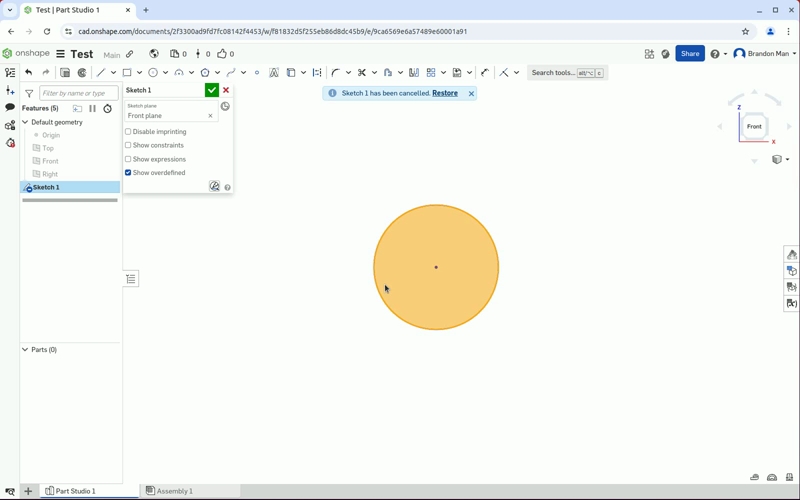
scroll(-6)
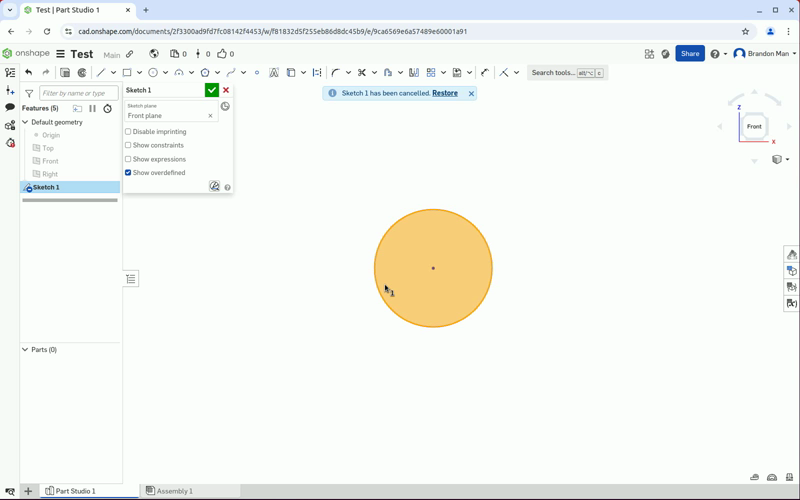
scroll(-6)
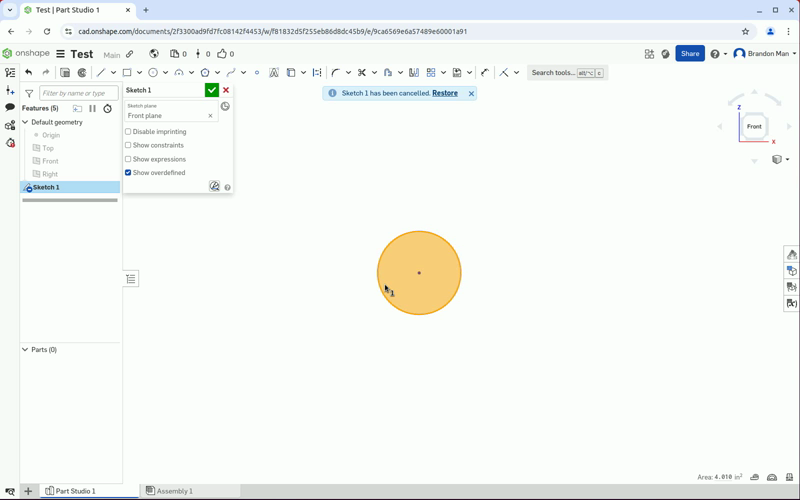
scroll(-6)
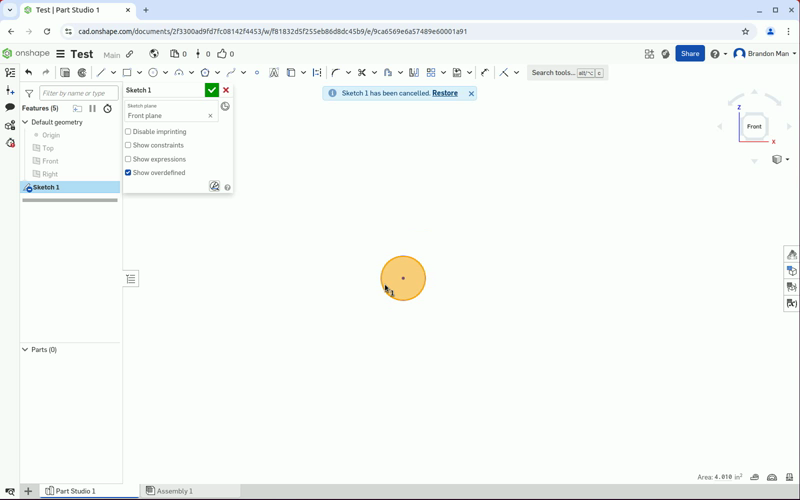
scroll(-6)
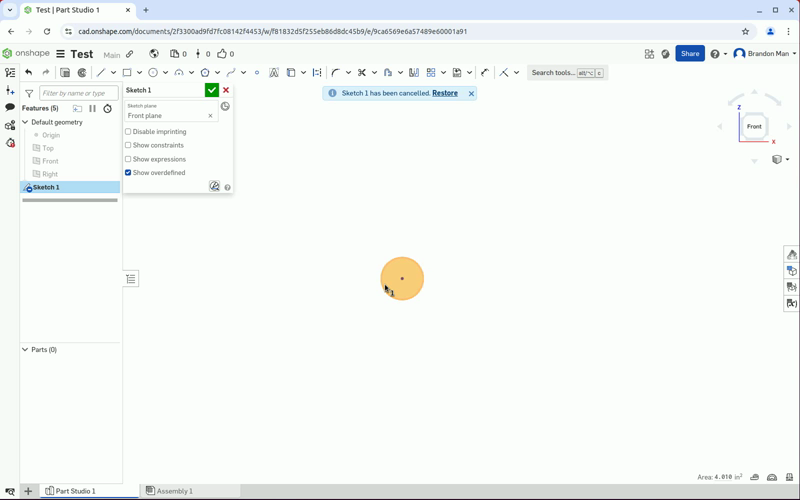
scroll(-6)
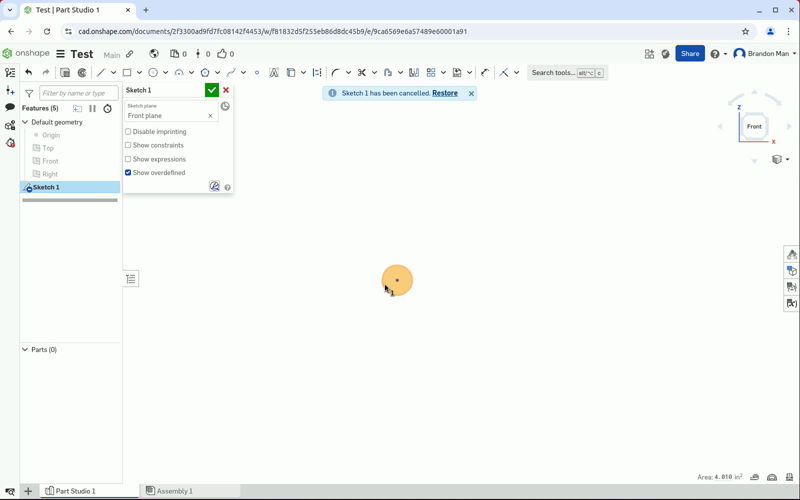
scroll(-6)
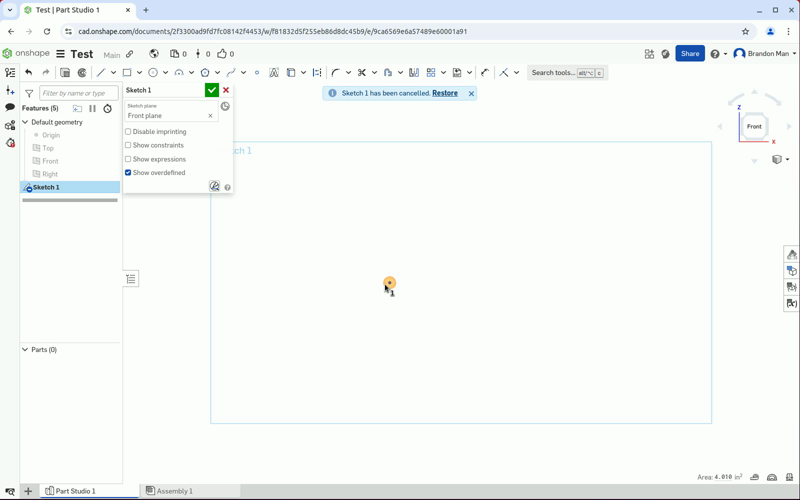
mouse_move(73, 352)
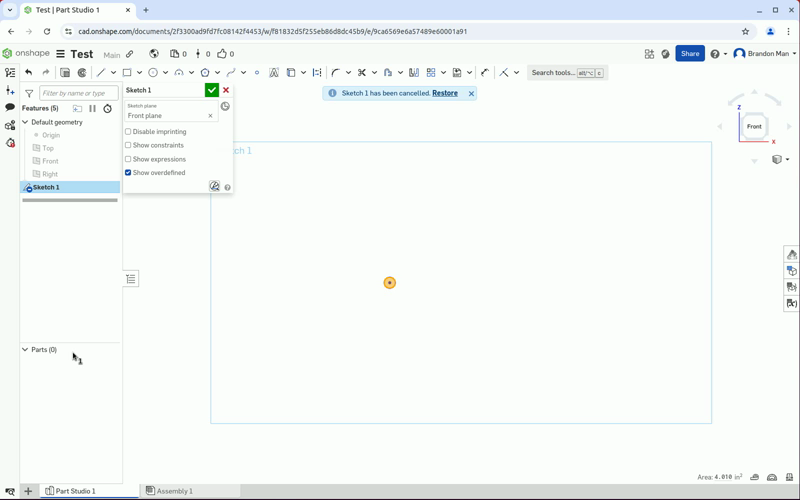
key(shift+y)
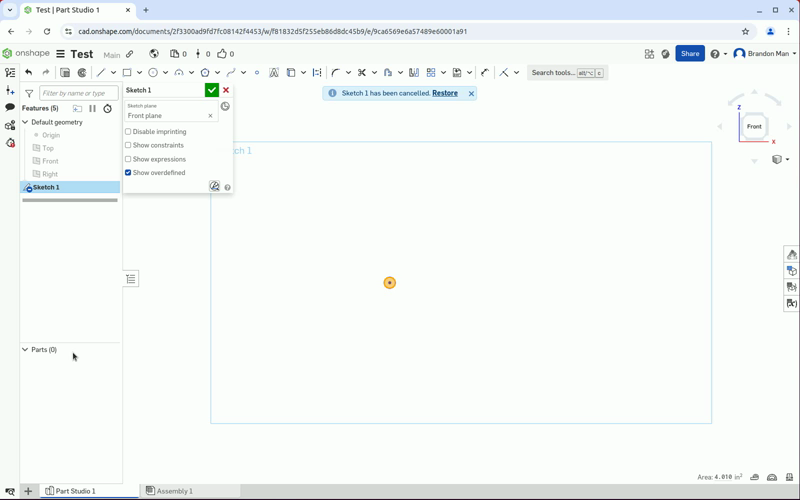
key(shift+e)
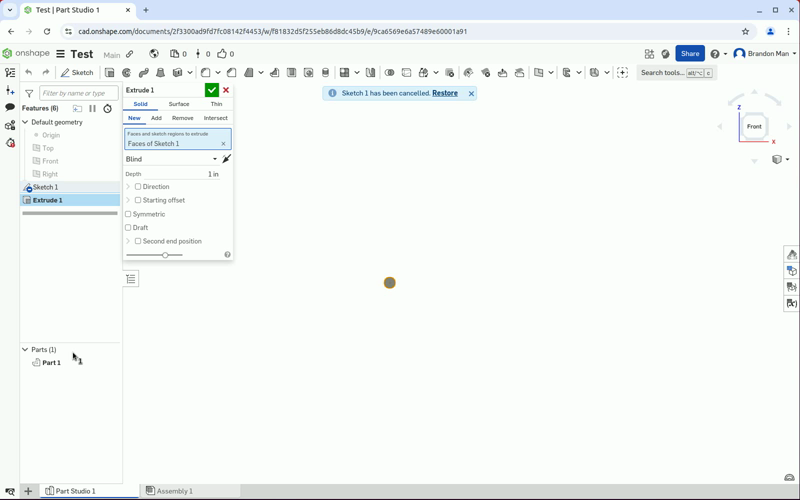
mouse_move(143, 106)
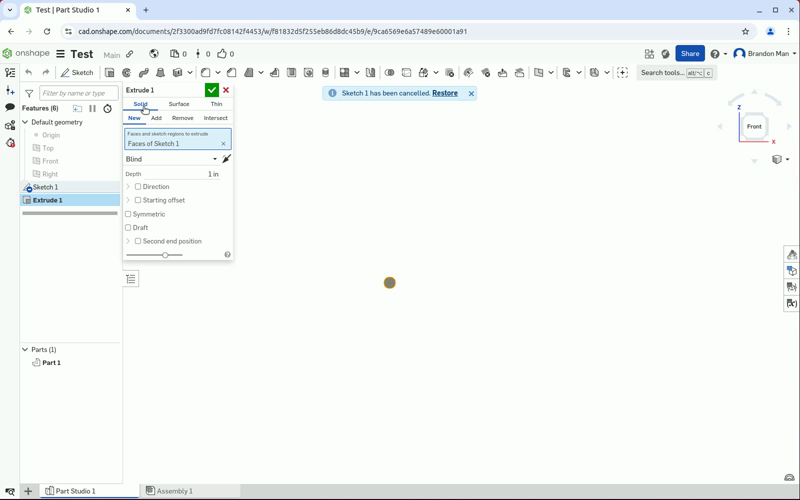
click(143, 106)
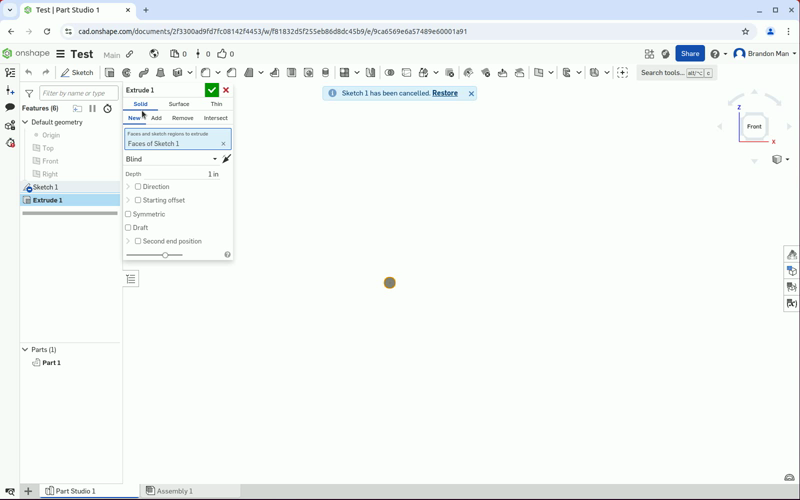
mouse_move(137, 120)
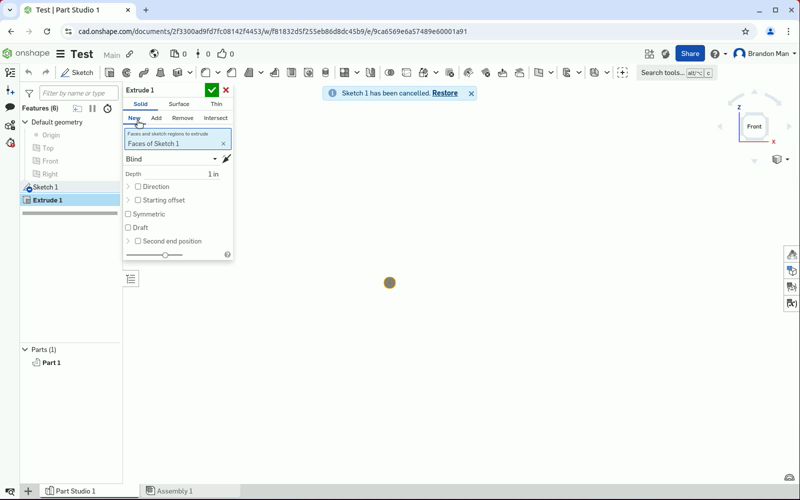
click(137, 120)
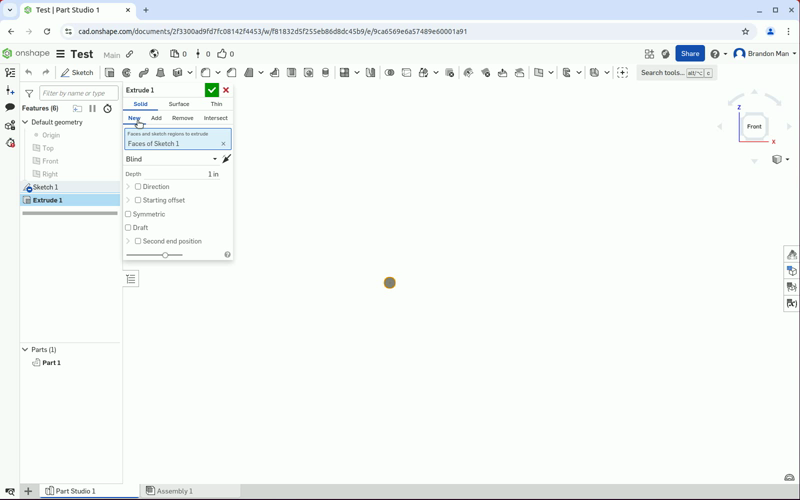
key(tab, 4)
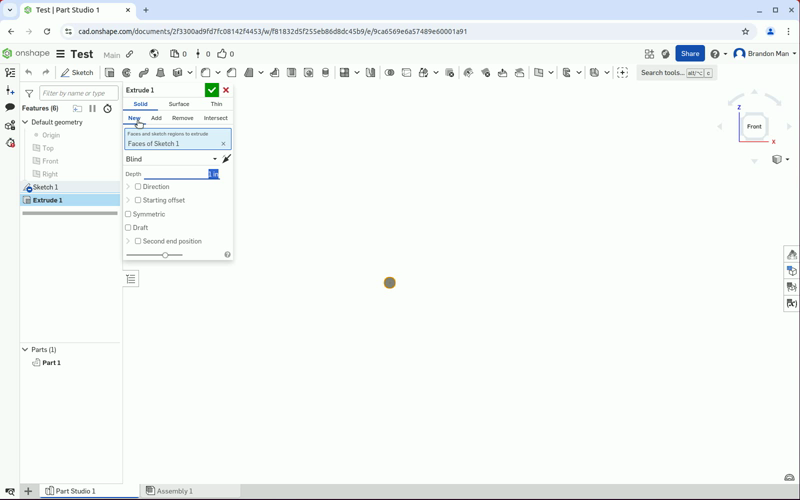
text(23.108)
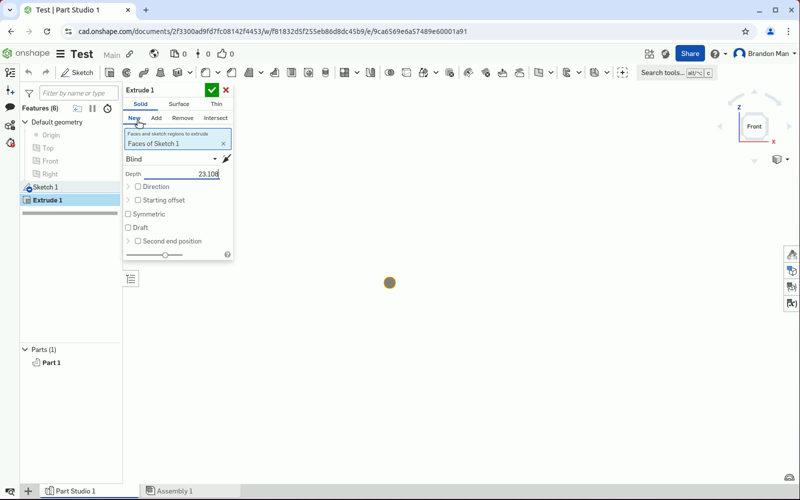
key(enter)
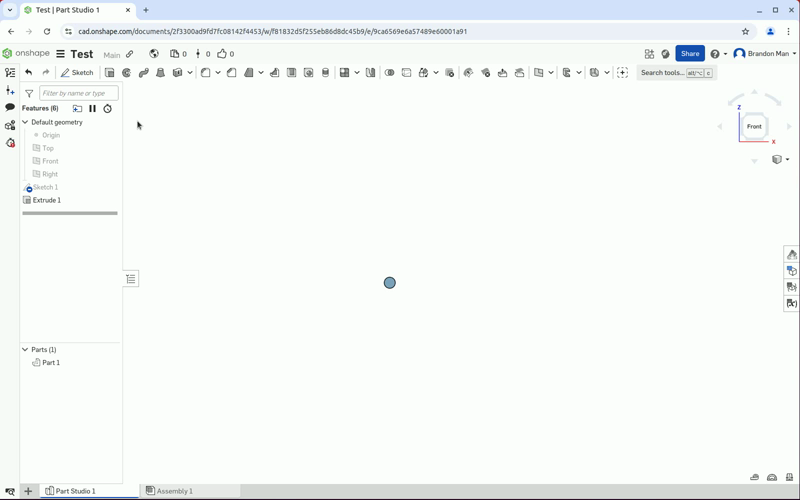
key(shift+h)
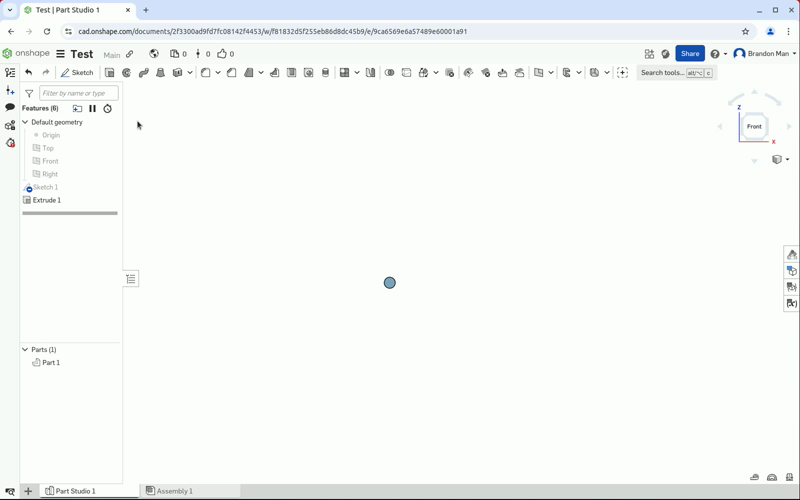
key(shift+h)
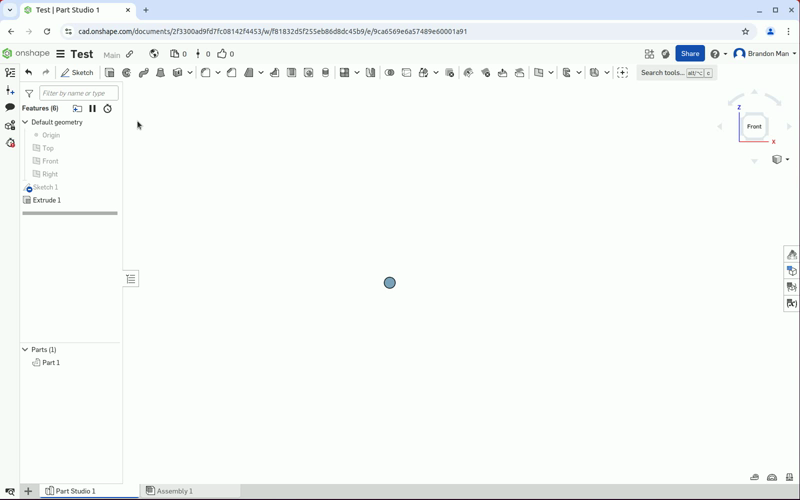
mouse_move(73, 189)
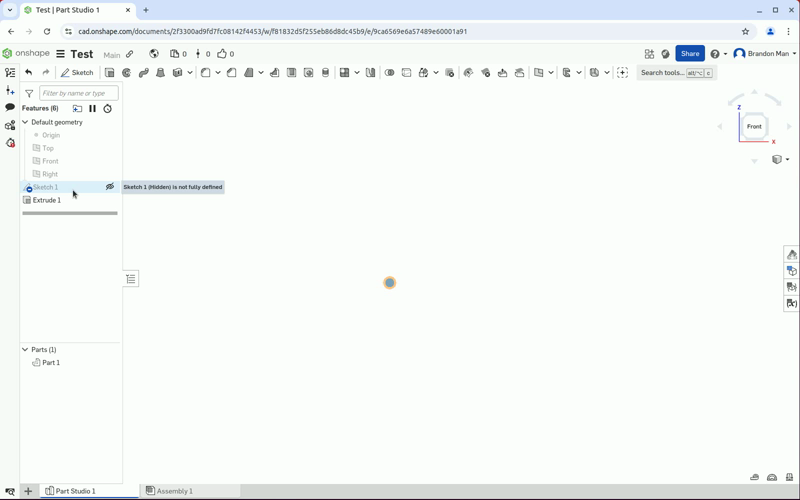
click(73, 189)
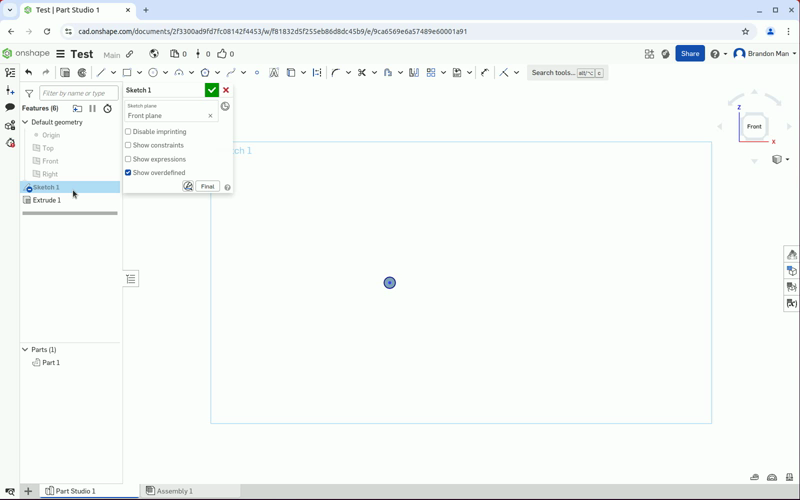
mouse_move(229, 92)
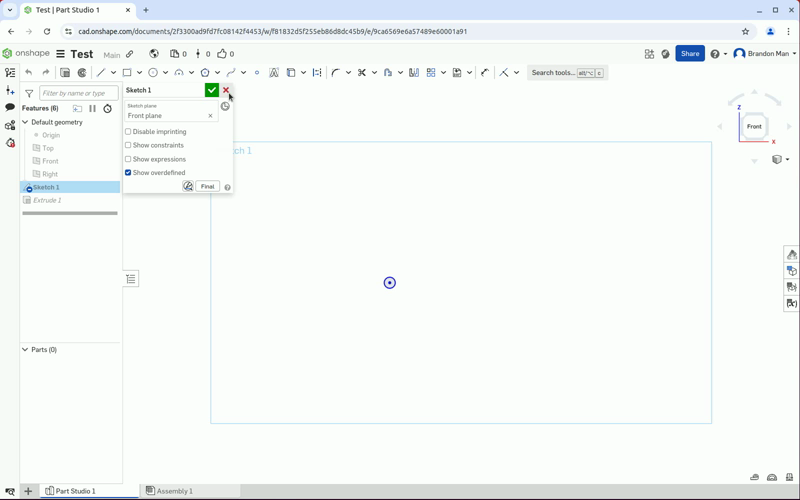
click(229, 92)
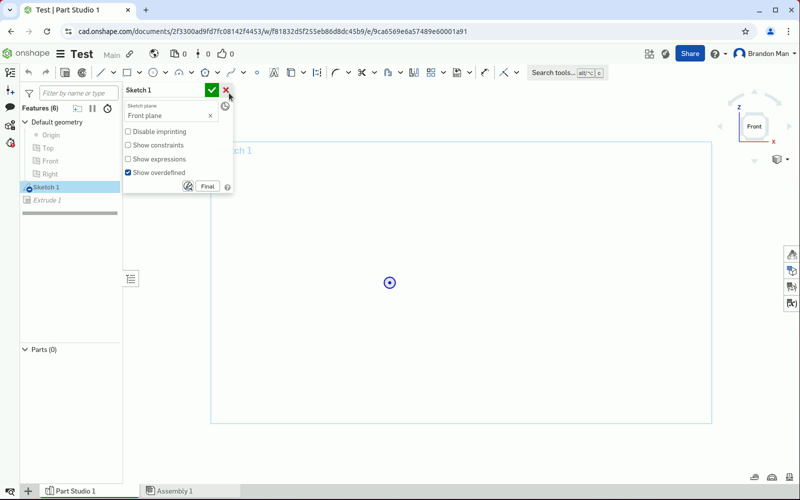
key(shift+s)
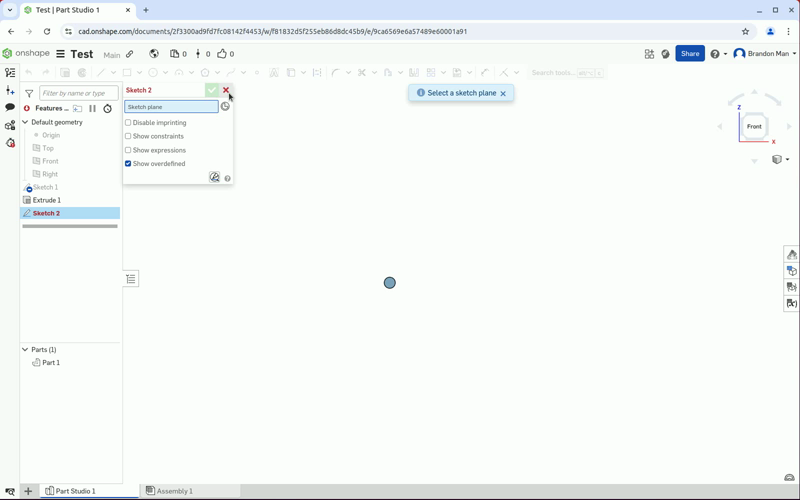
mouse_move(73, 163)
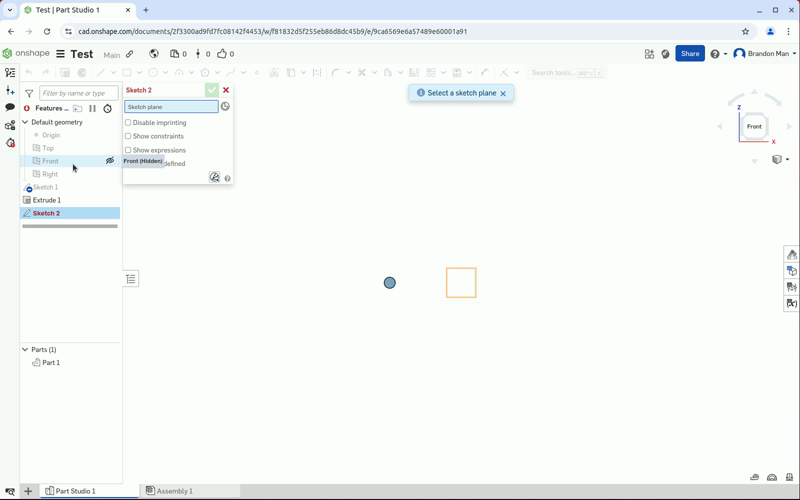
click(73, 163)
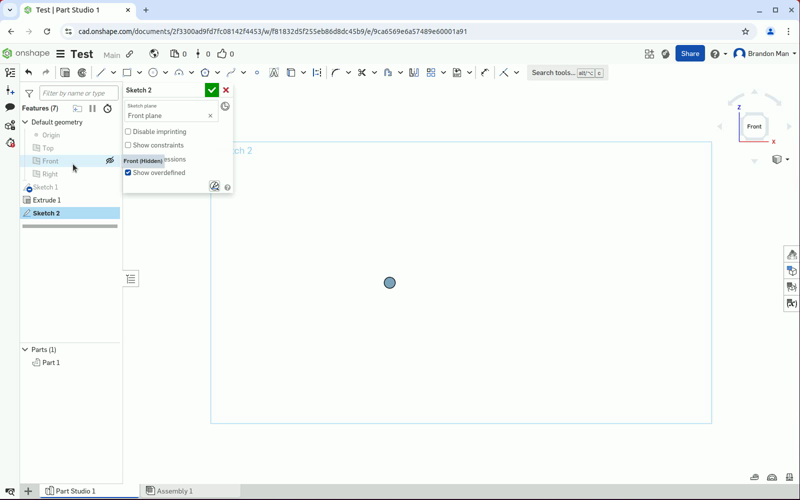
mouse_move(73, 352)
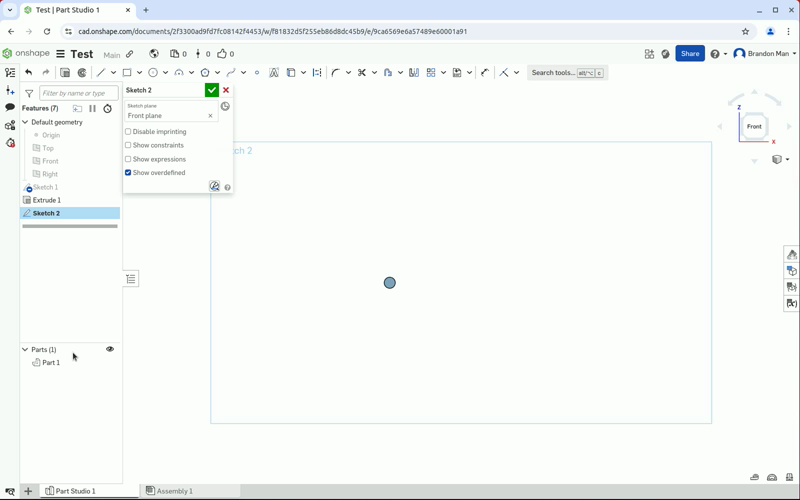
key(y)
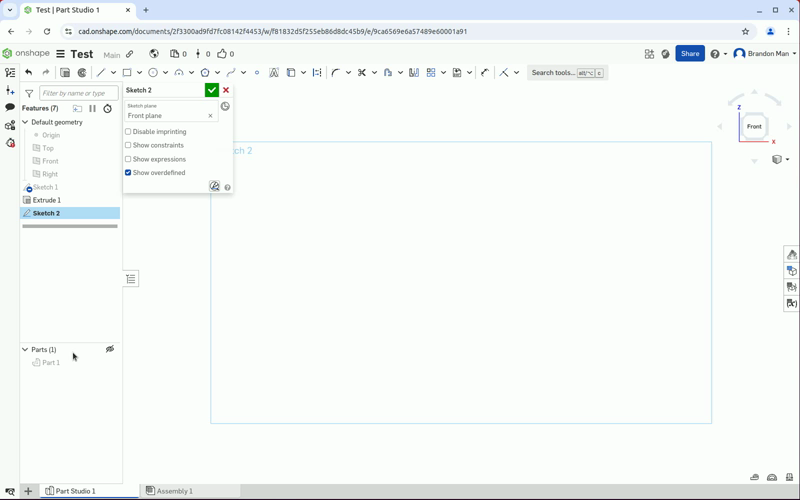
key(c)
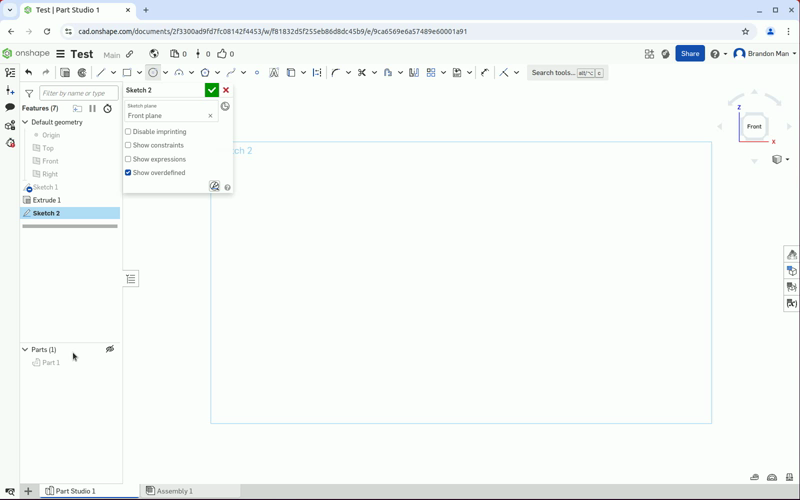
key_down(shift)
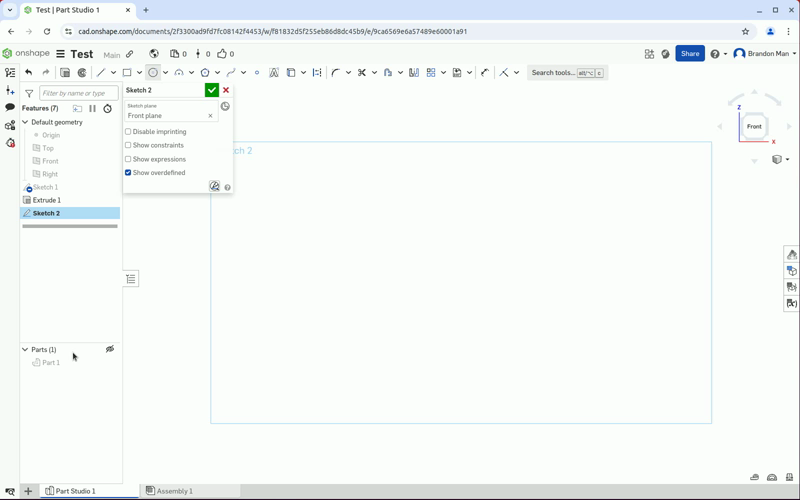
mouse_move(516, 282)
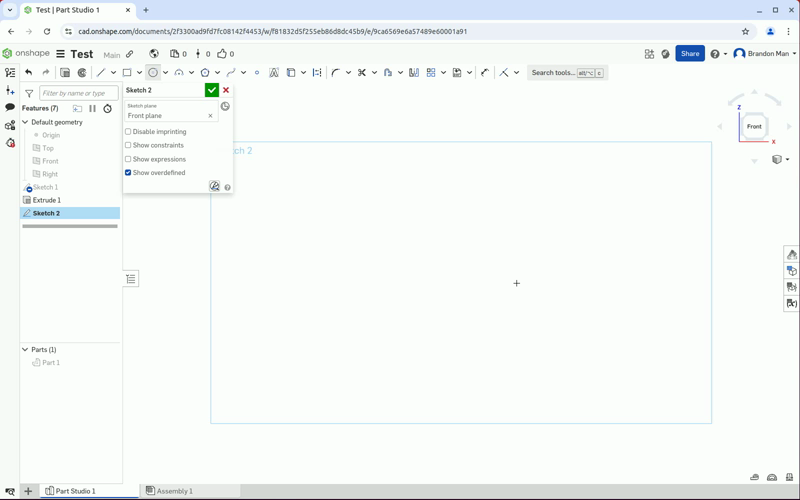
click(516, 282)
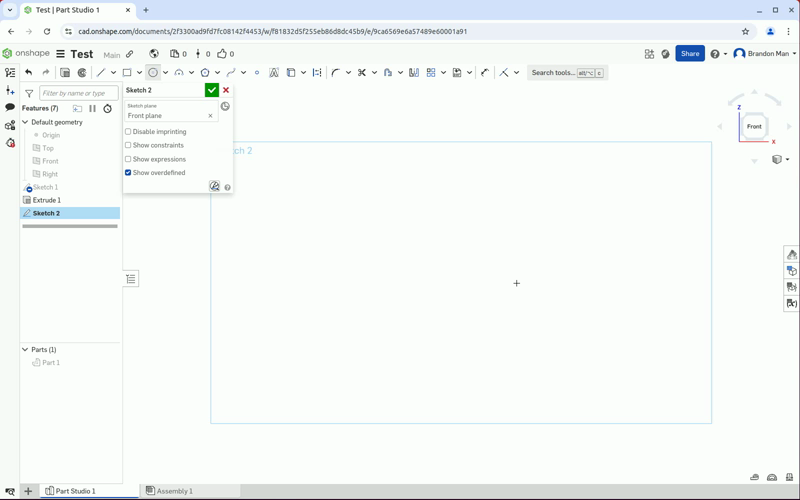
key_up(shift)
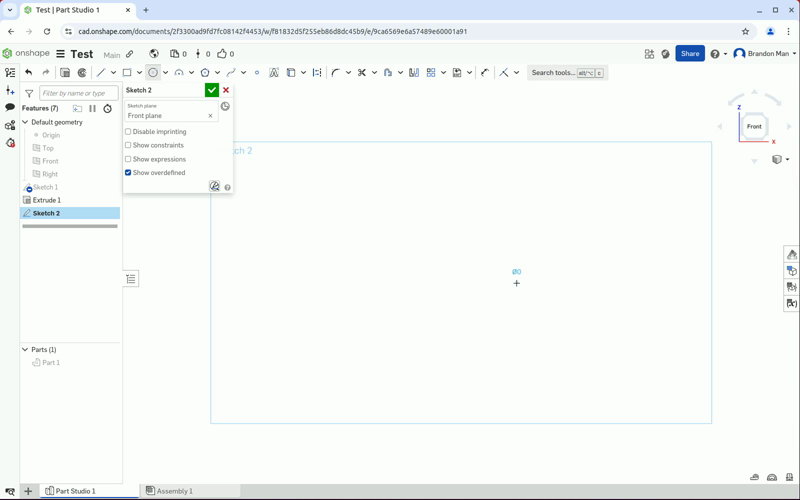
mouse_move(522, 282)
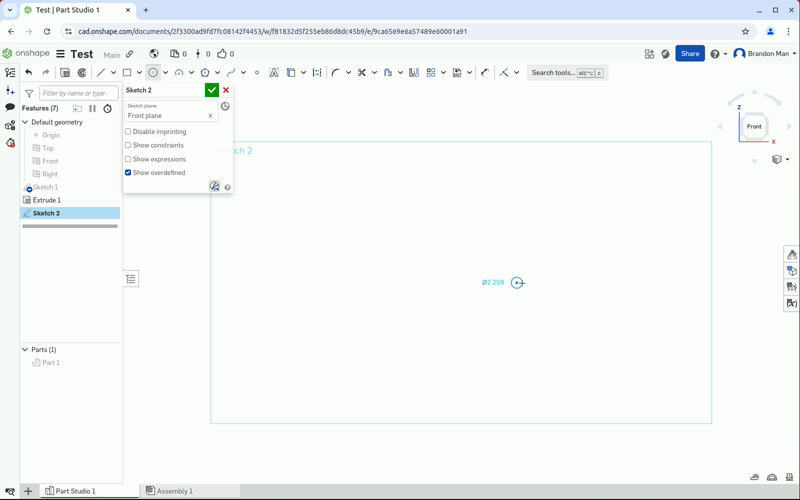
click(522, 282)
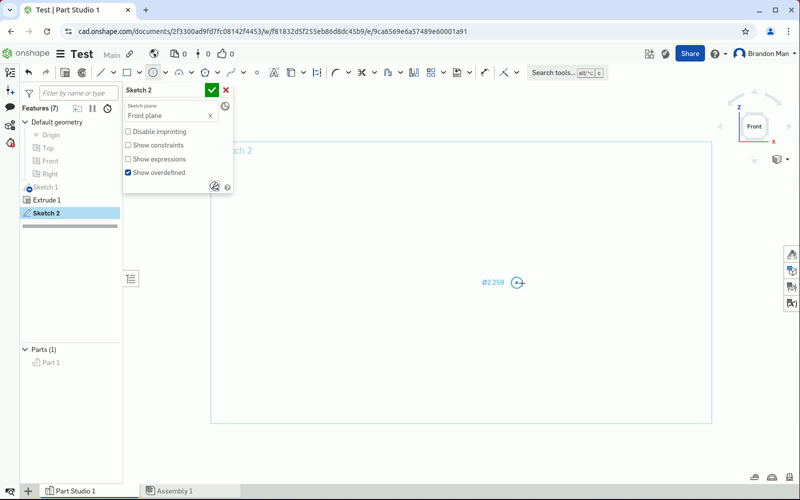
key(esc)
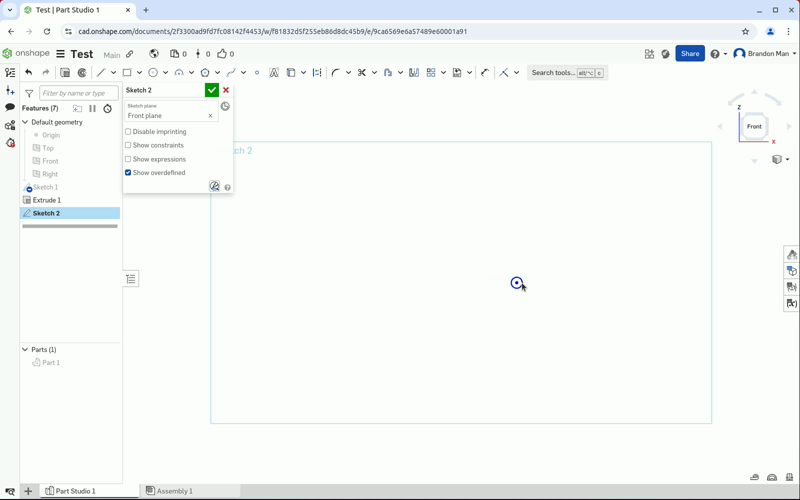
mouse_move(517, 281)
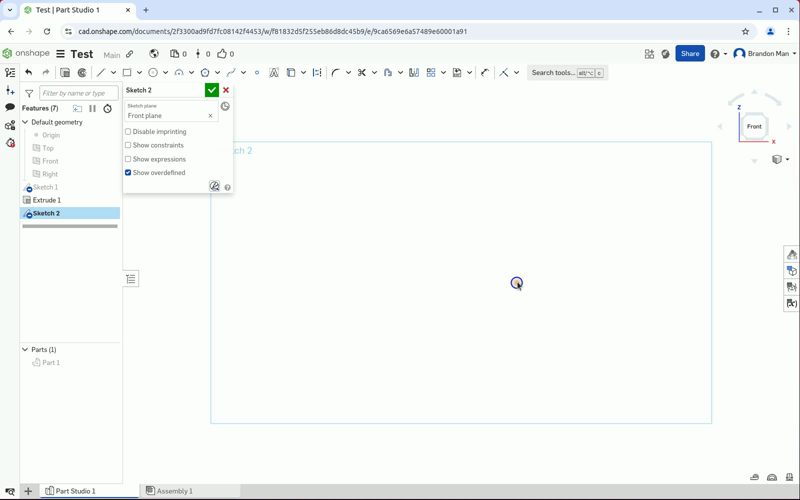
scroll(6)
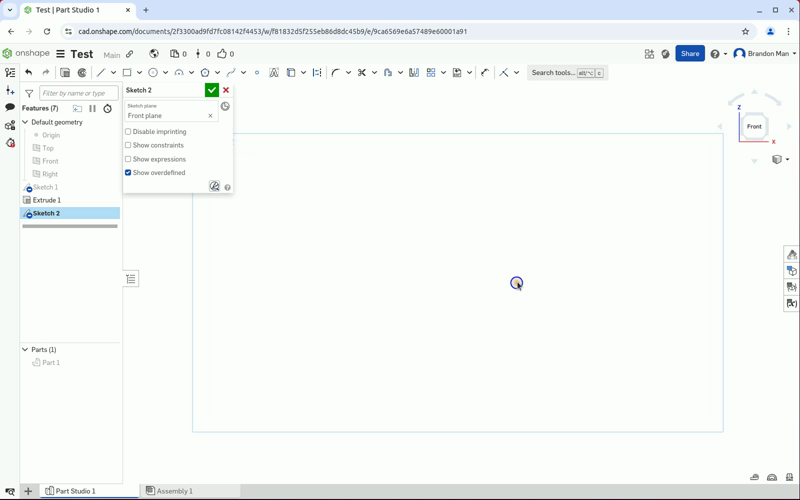
scroll(6)
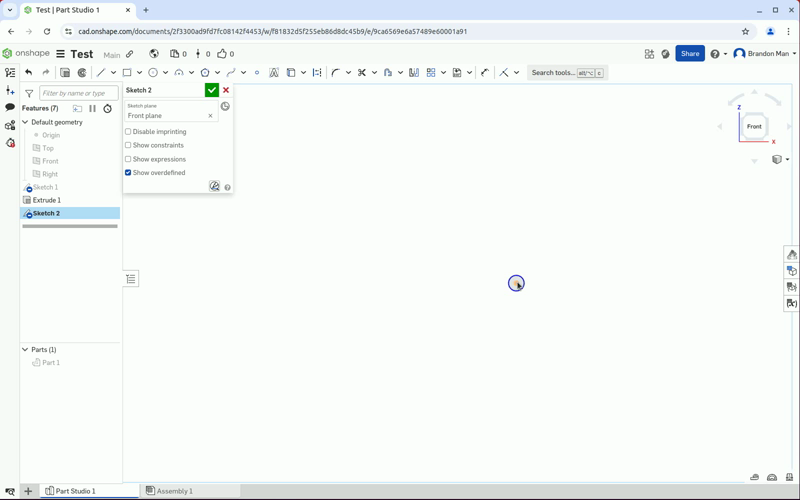
scroll(6)
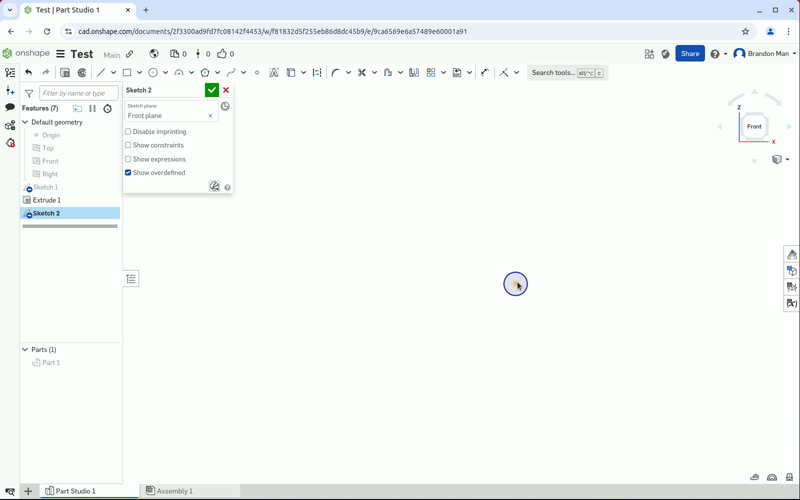
scroll(6)
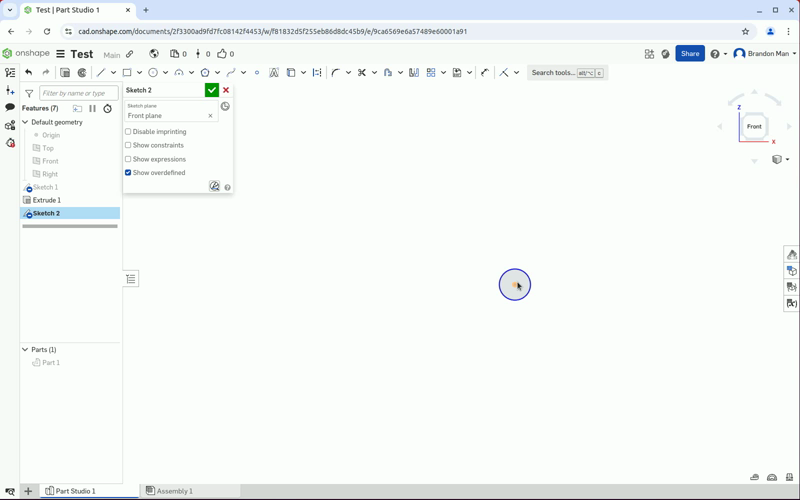
scroll(6)
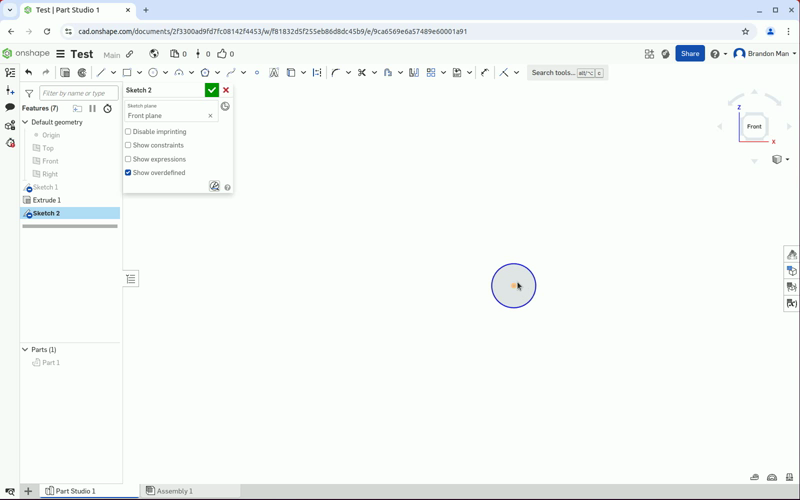
scroll(6)
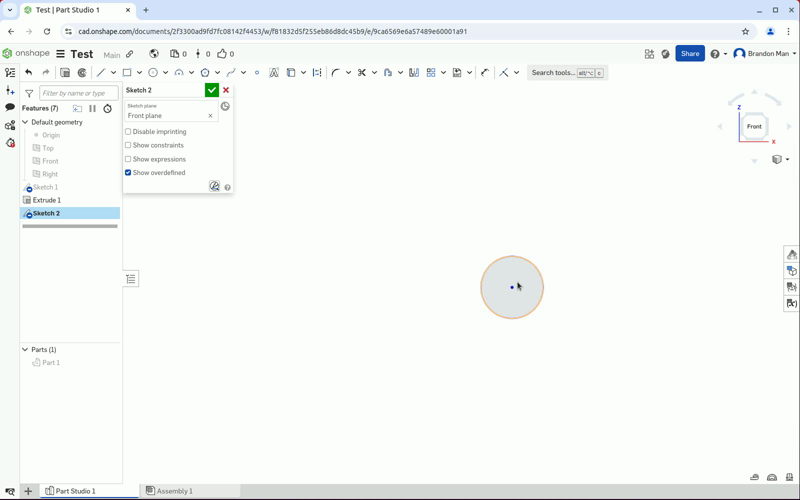
scroll(6)
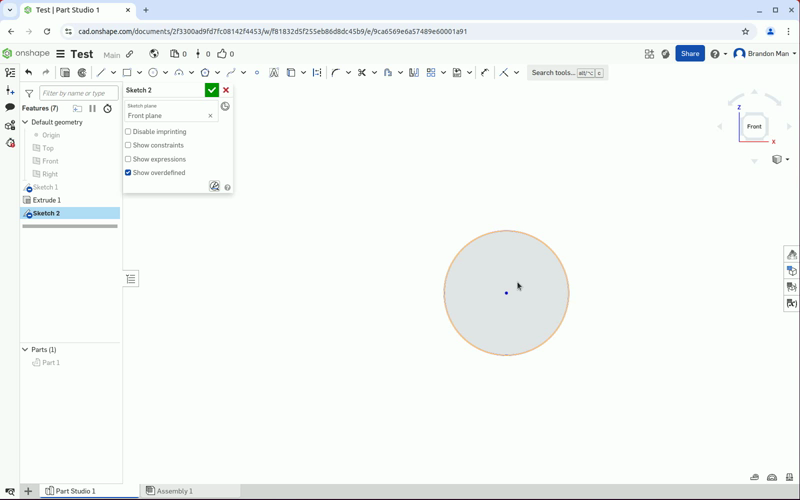
click(517, 281)
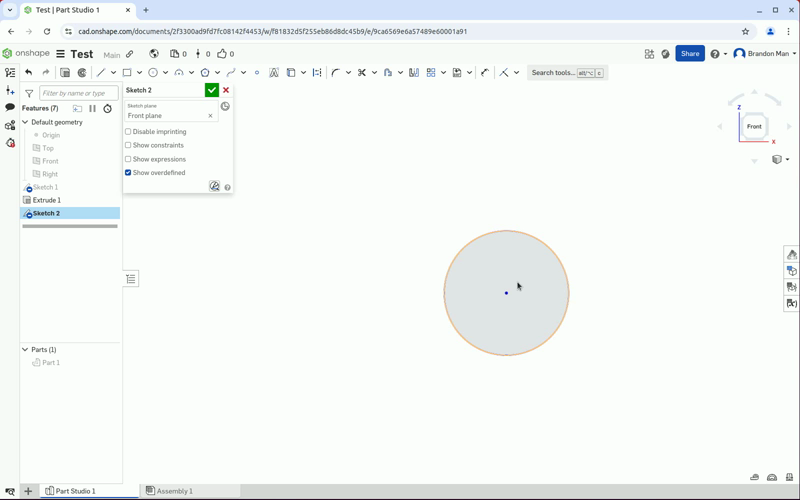
scroll(-6)
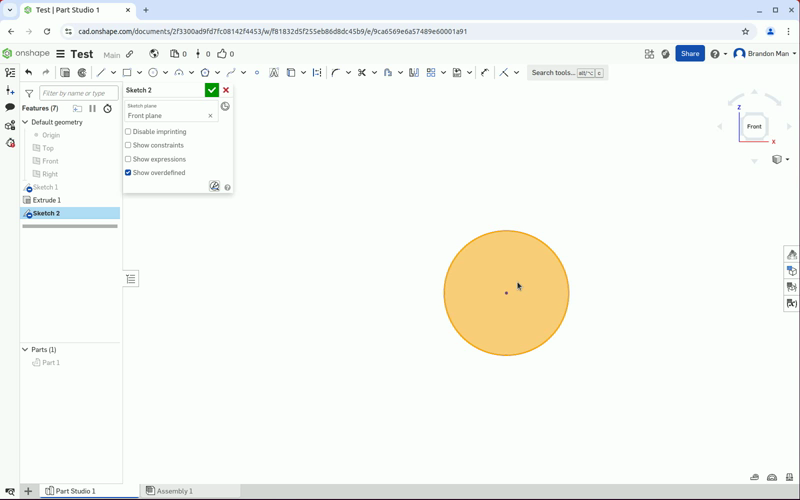
scroll(-6)
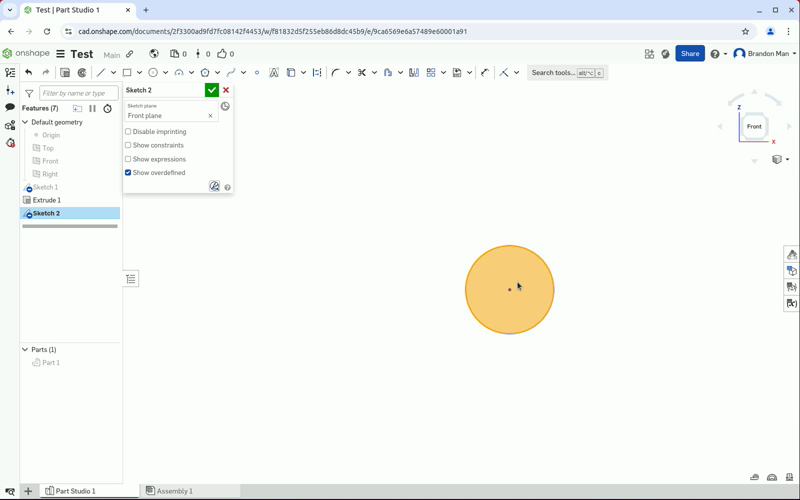
scroll(-6)
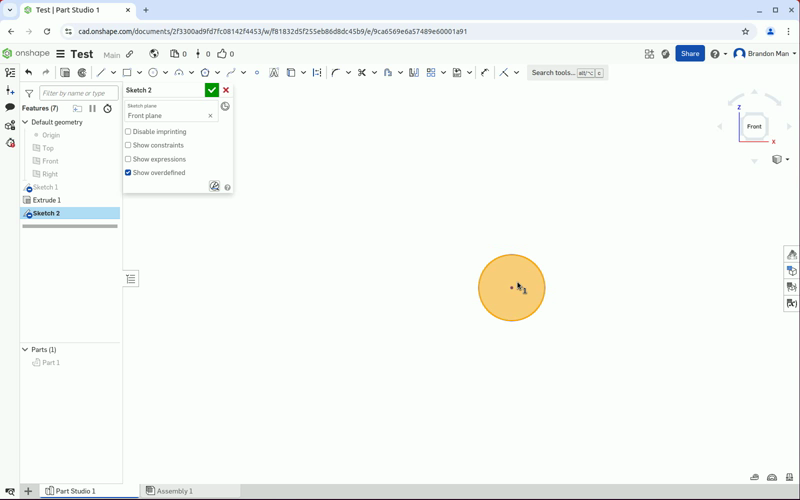
scroll(-6)
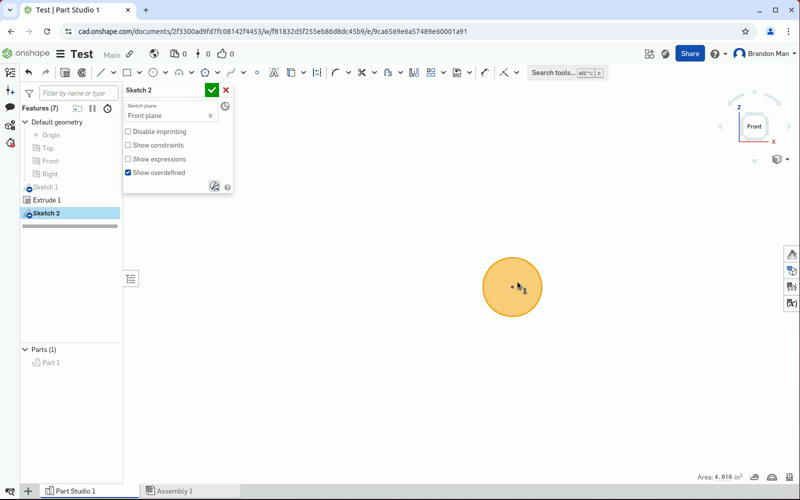
scroll(-6)
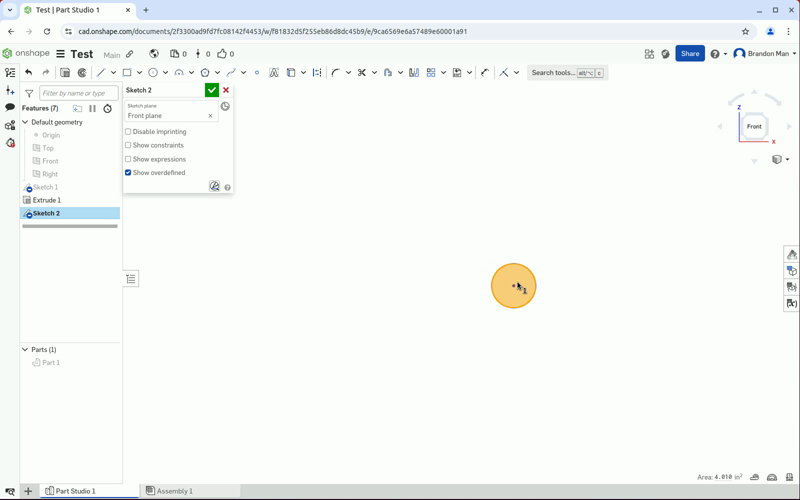
scroll(-6)
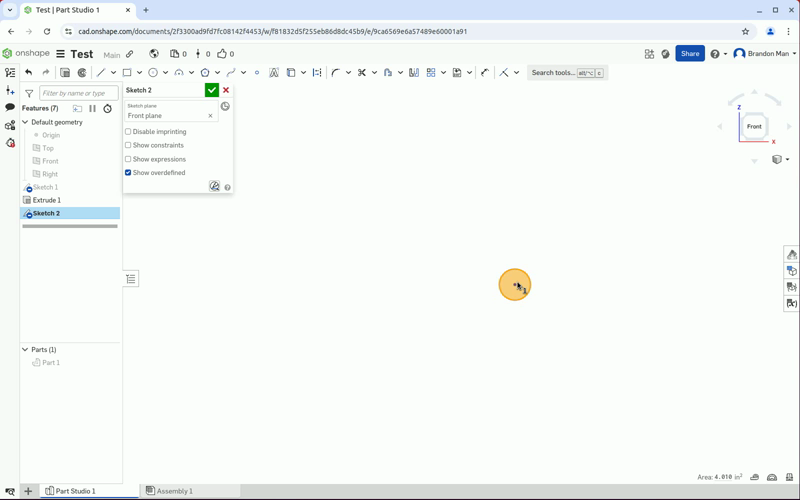
scroll(-6)
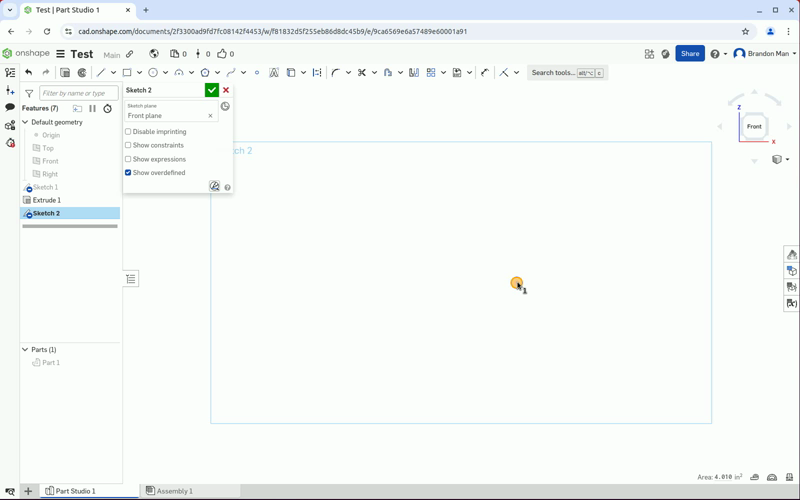
mouse_move(73, 352)
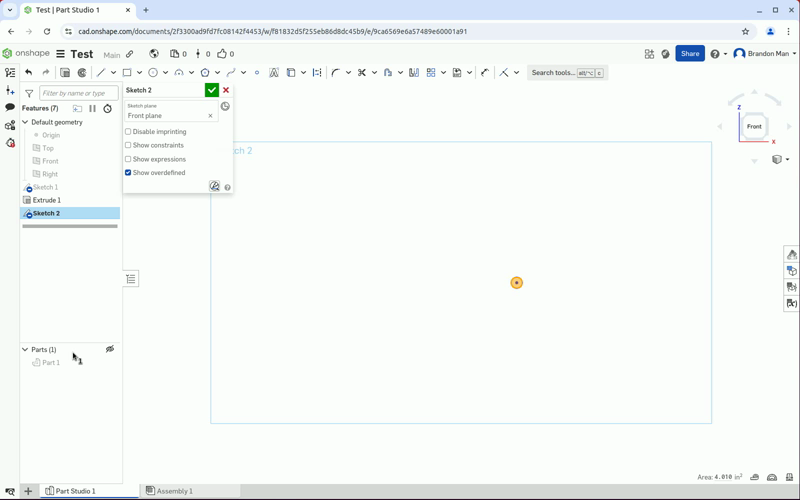
key(shift+y)
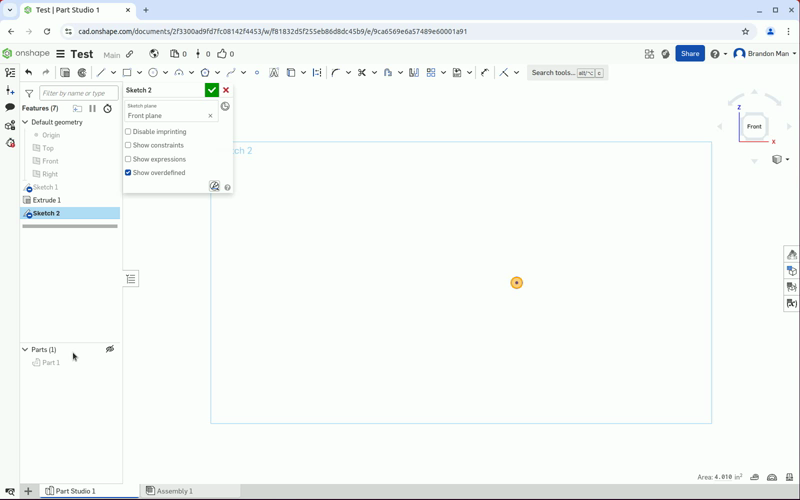
key(shift+e)
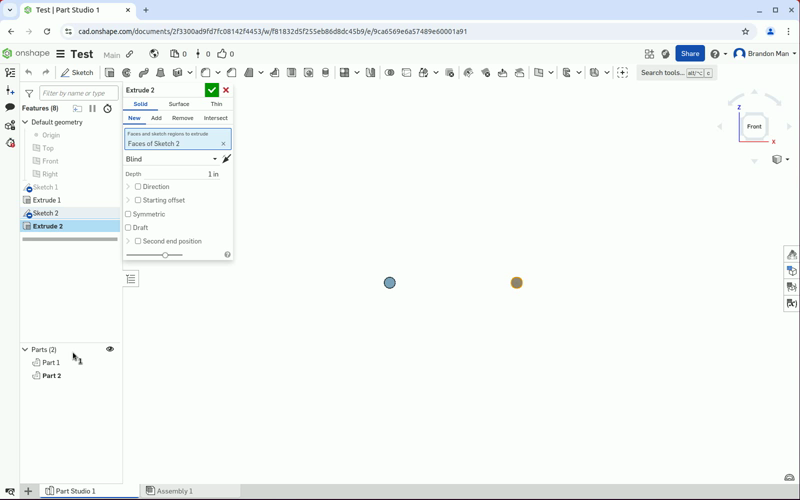
mouse_move(143, 106)
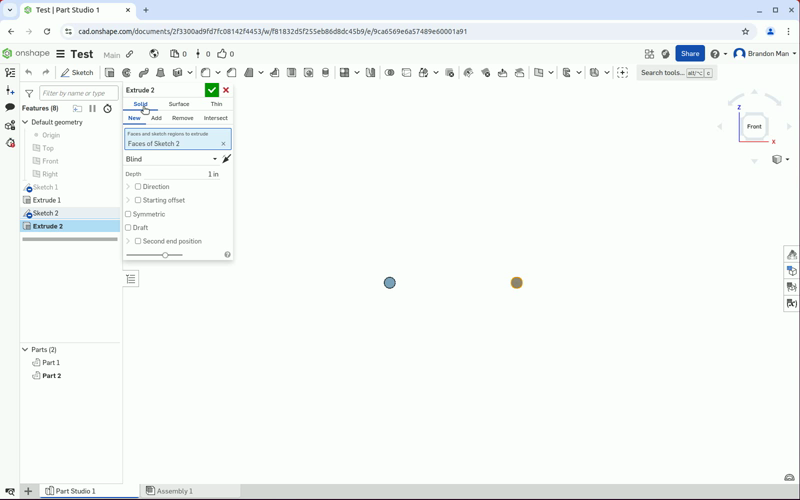
click(143, 106)
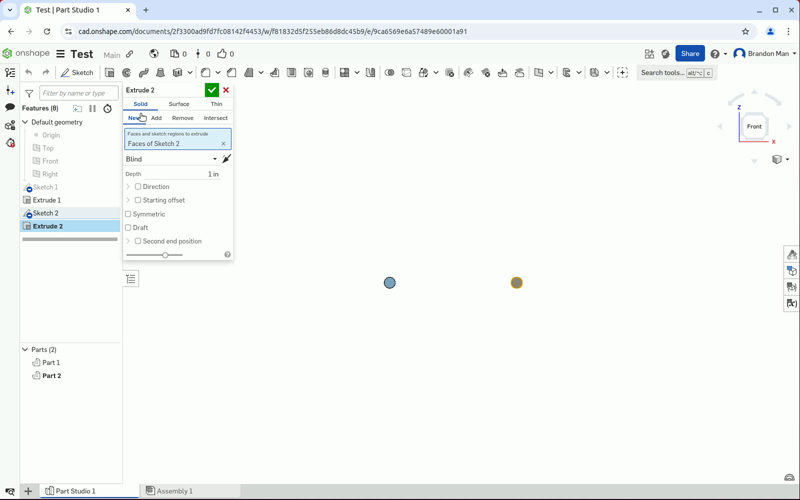
mouse_move(137, 120)
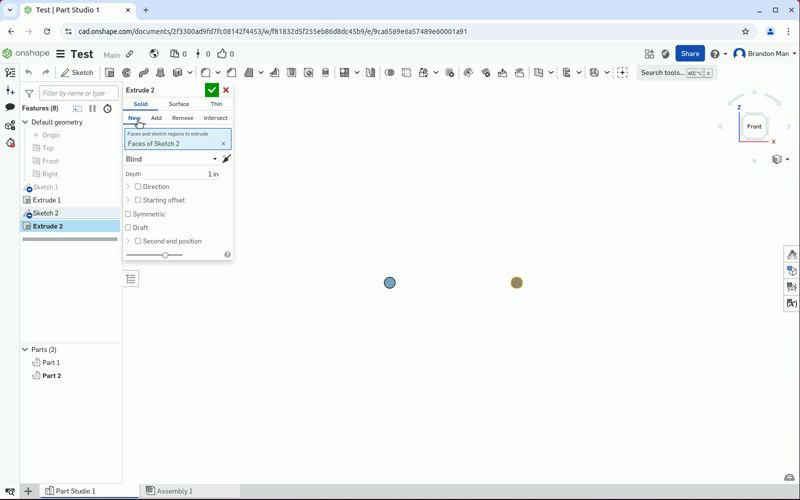
click(137, 120)
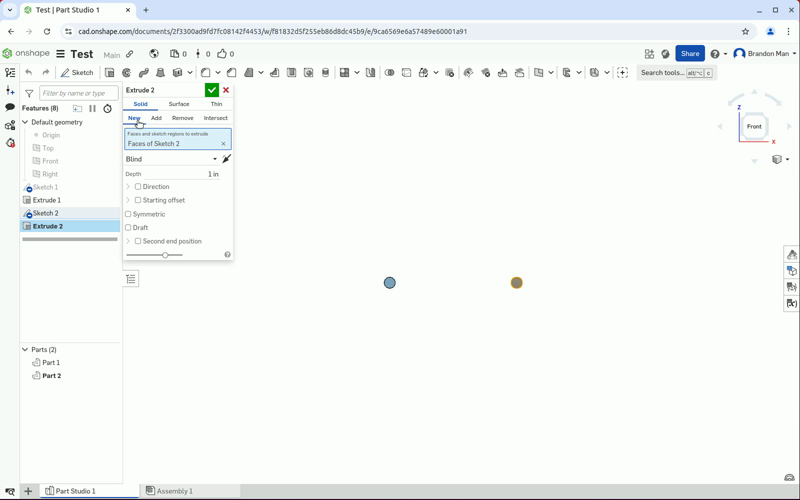
key(tab, 4)
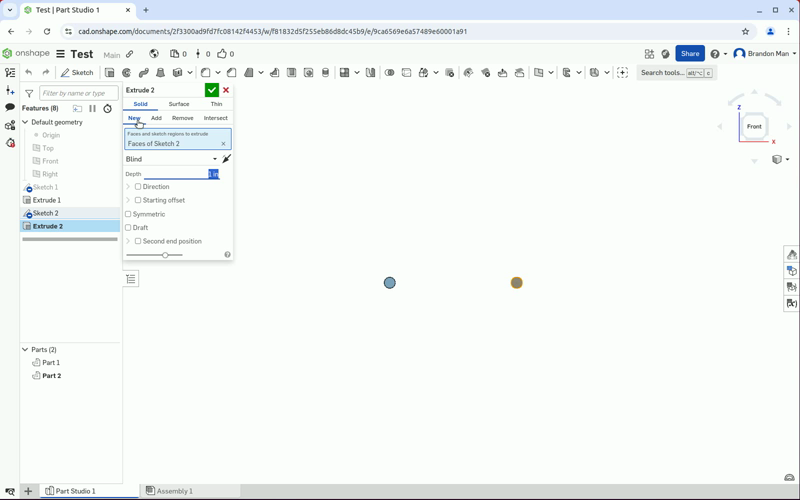
text(23.108)
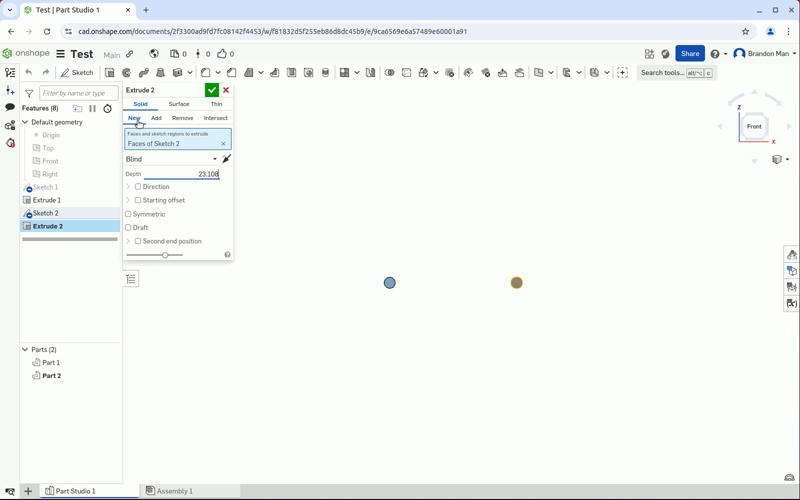
key(enter)
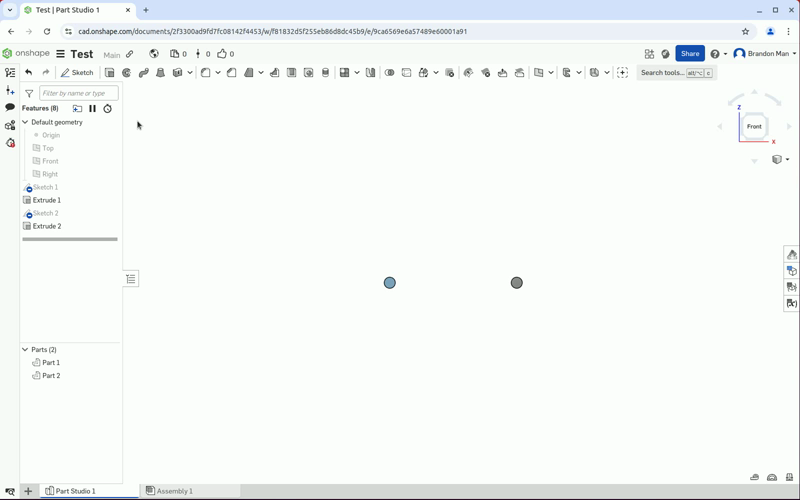
key(shift+h)
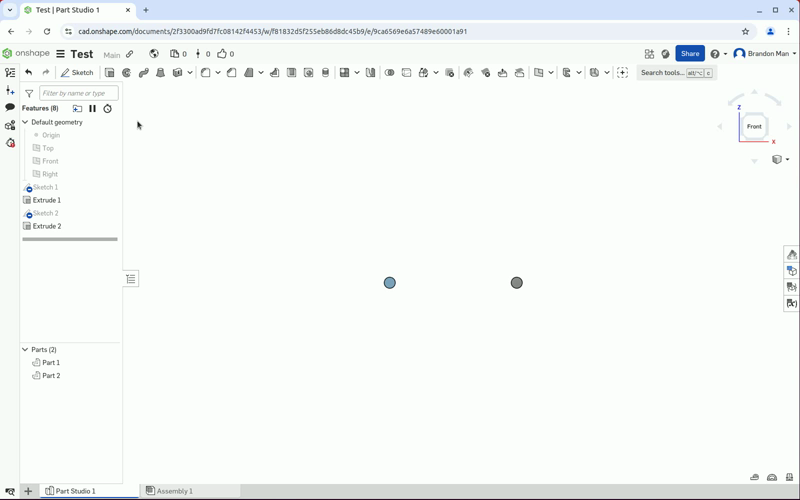
key(shift+h)
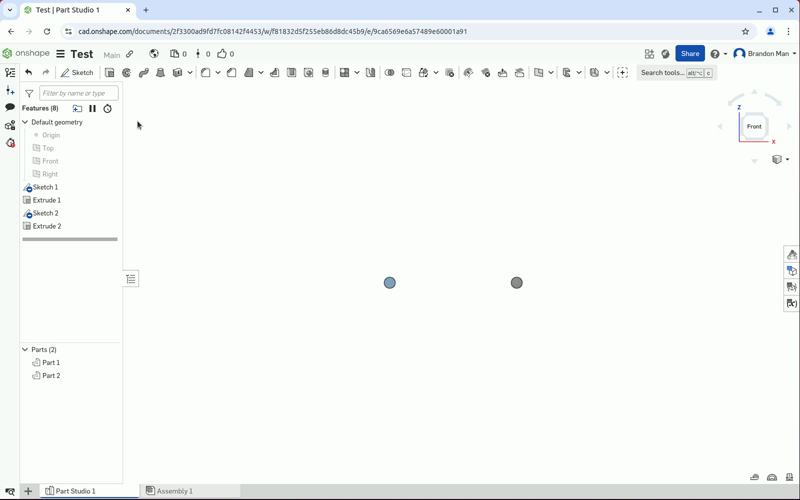
key(shift+7)
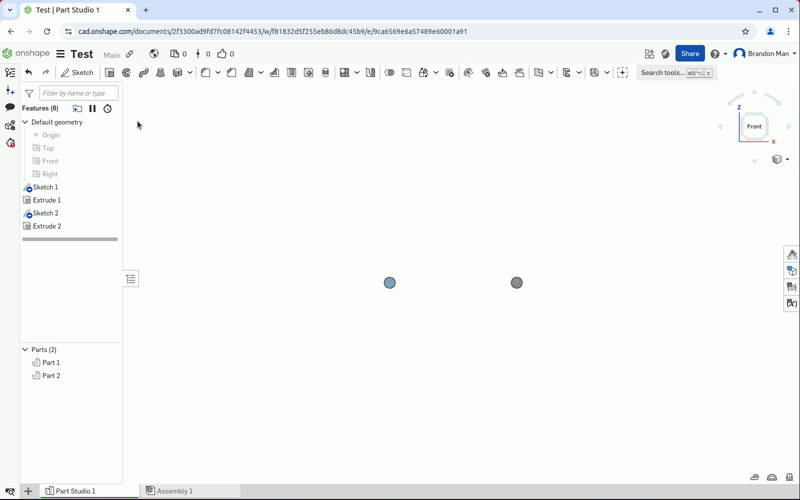
key(left, 2)
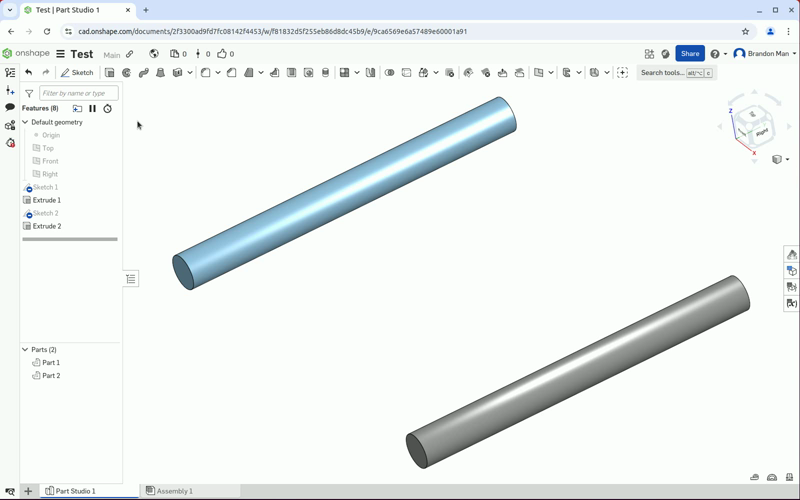
key(down, 2)
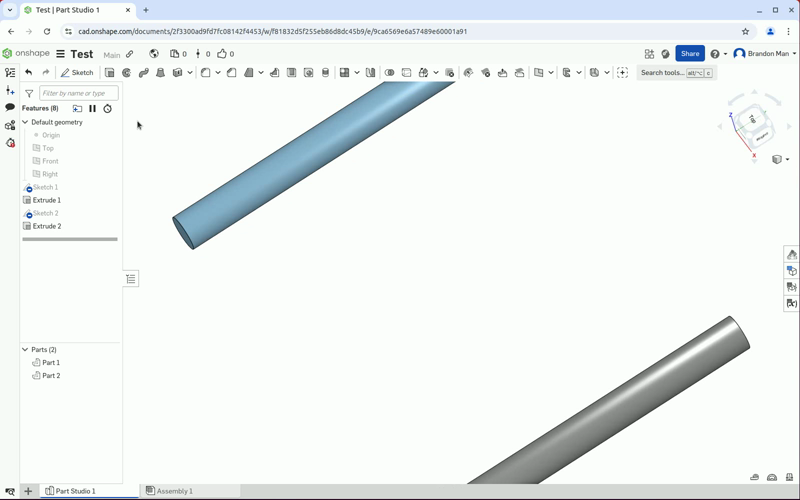
key(up, 2)
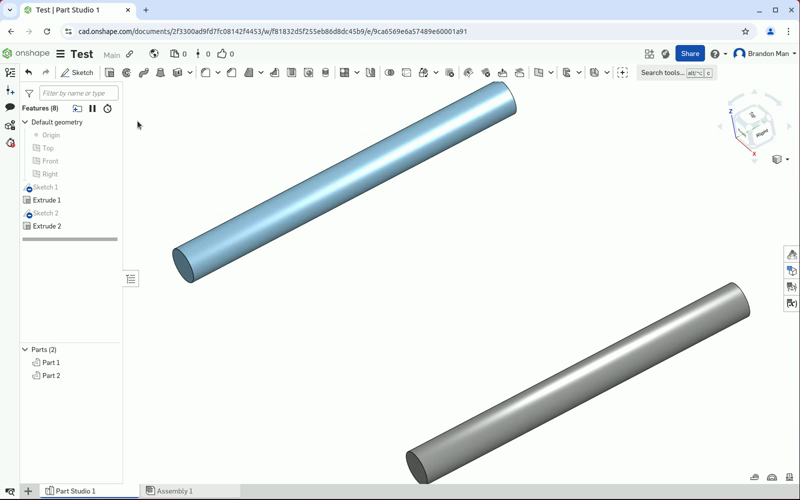
key(right, 2)
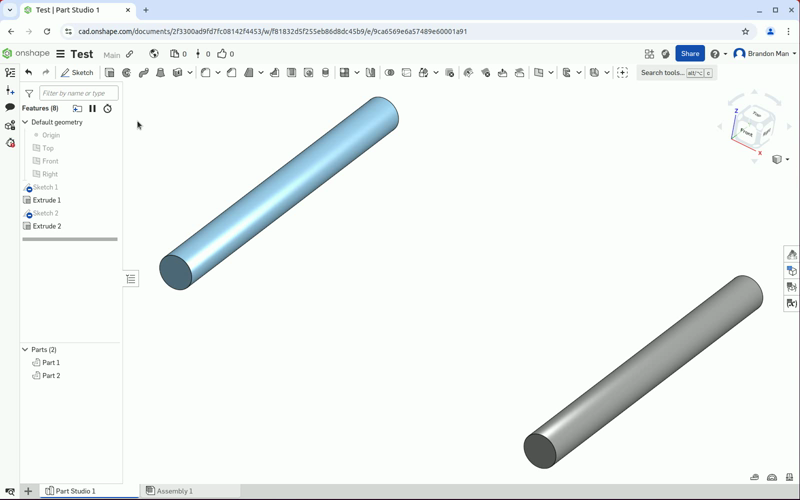
mouse_move(73, 189)
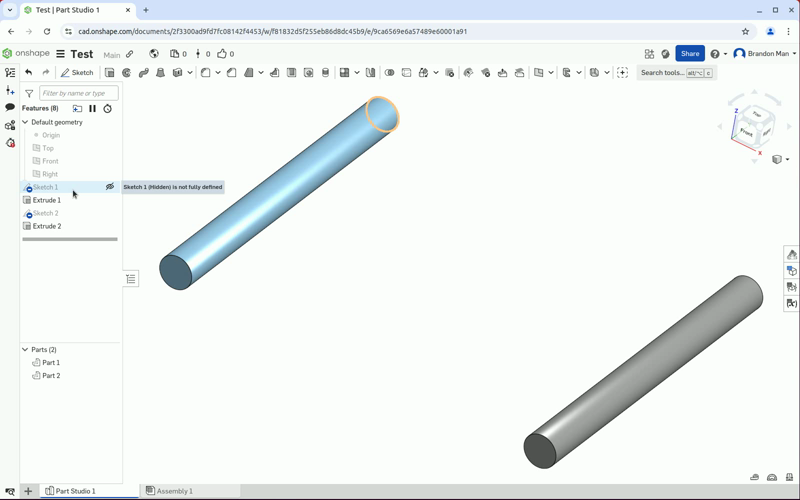
click(73, 189)